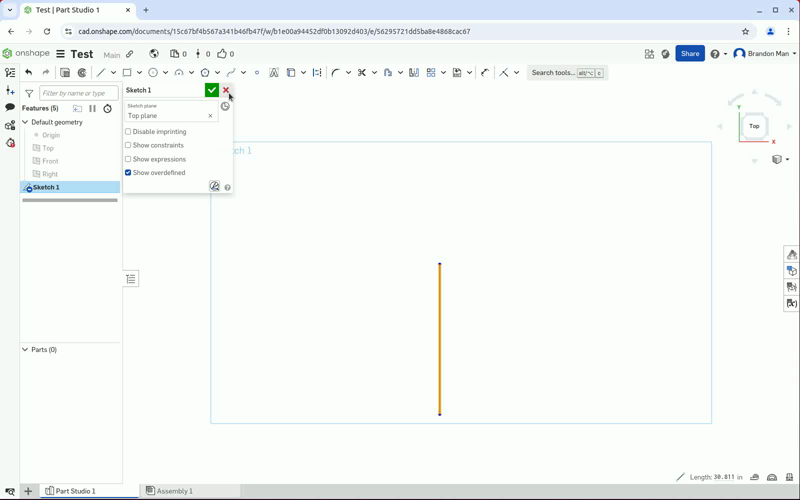
key(shift+h)
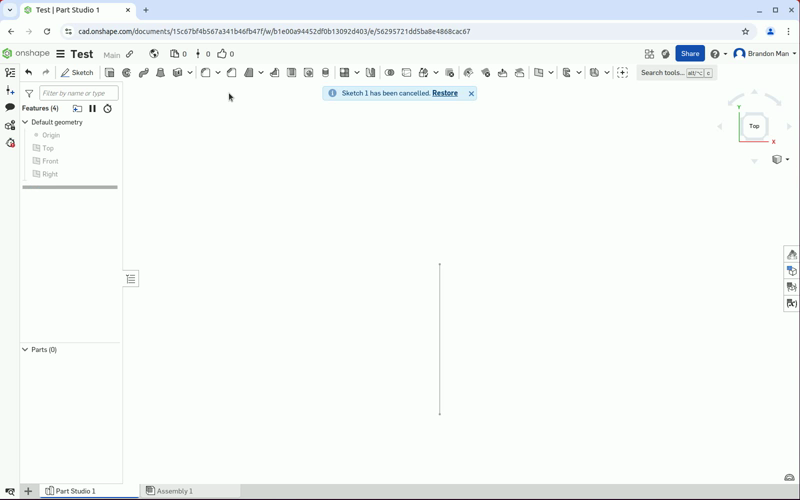
mouse_move(73, 352)
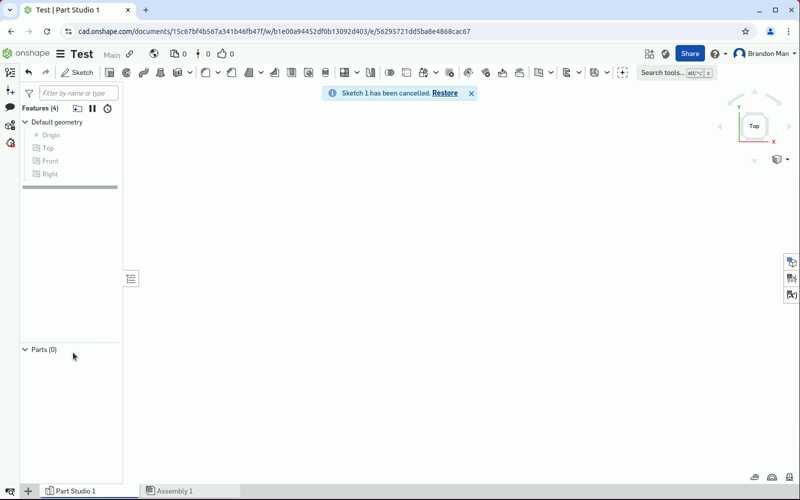
key(y)
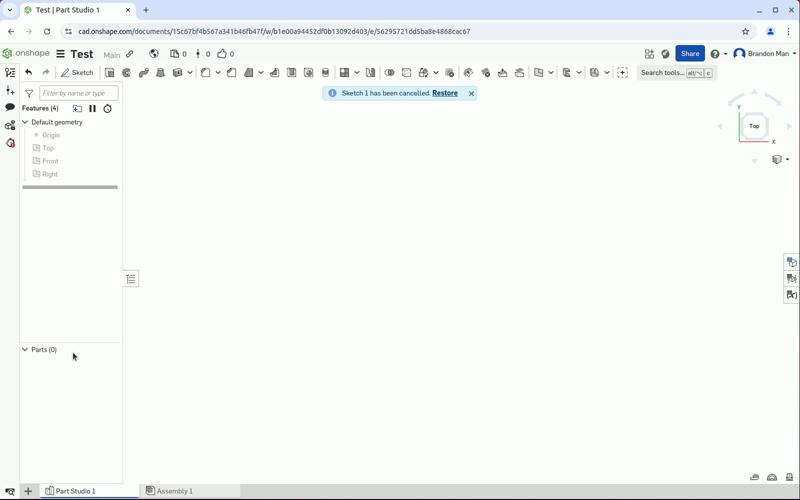
key(shift+p)
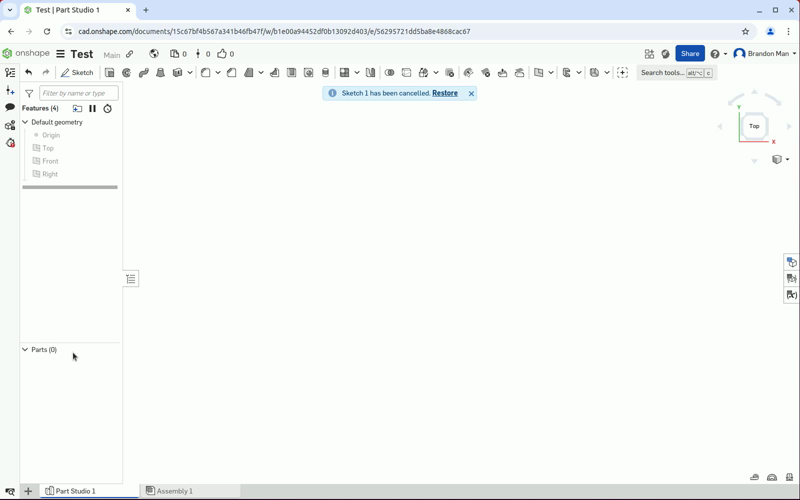
key(space)
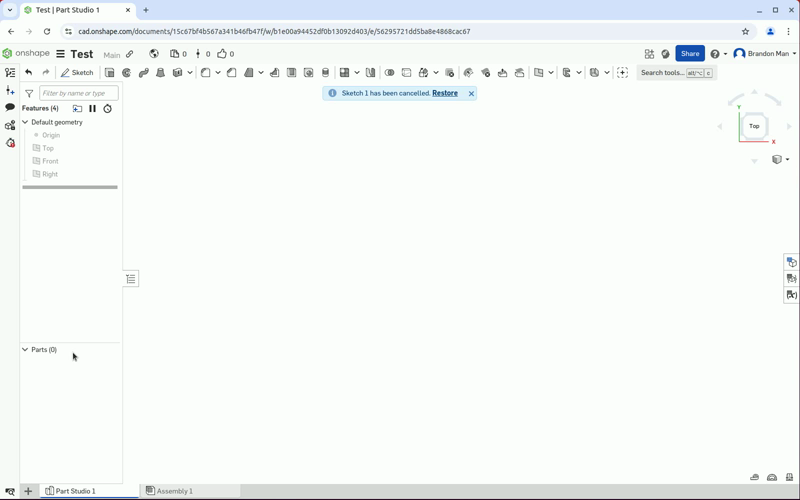
key_down(shift)
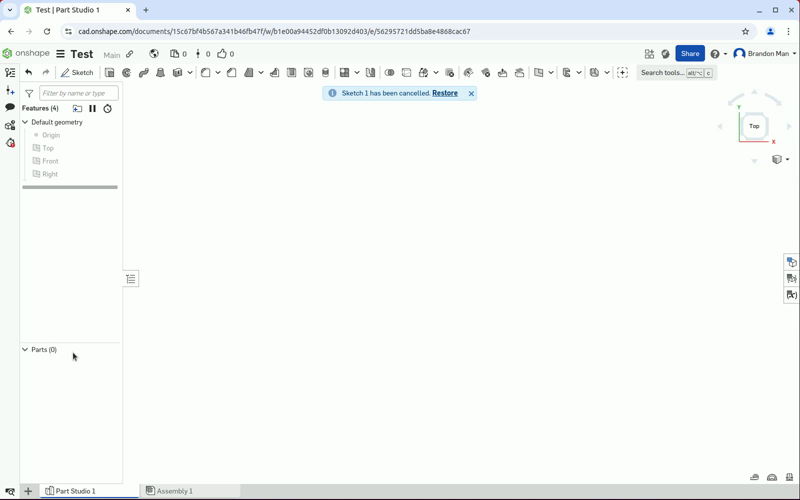
key(up)
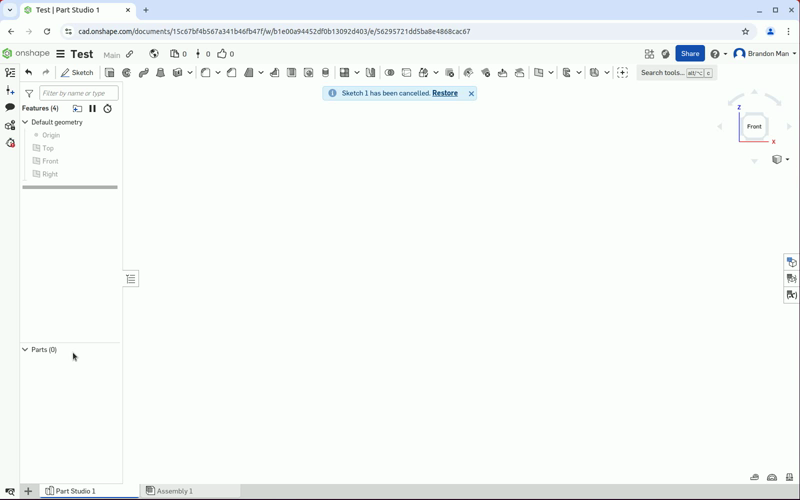
key_up(shift)
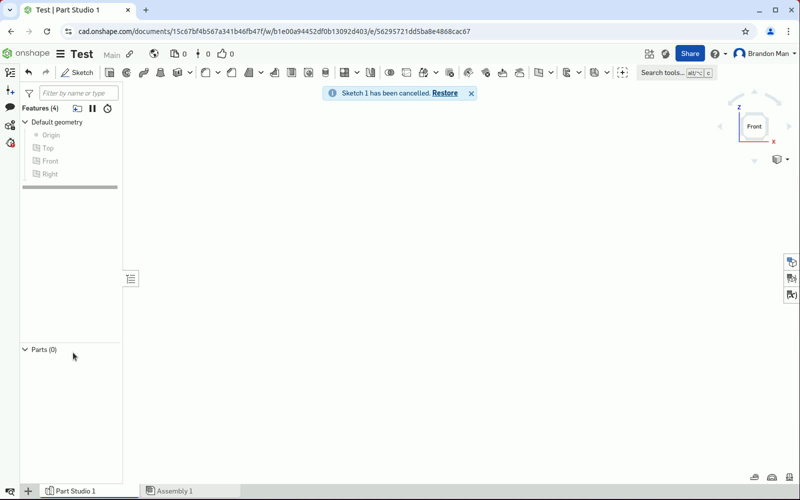
mouse_move(73, 352)
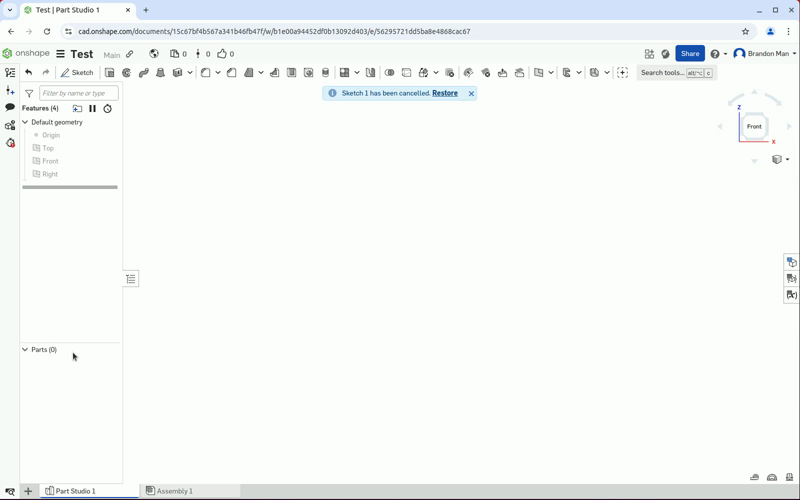
key(shift+y)
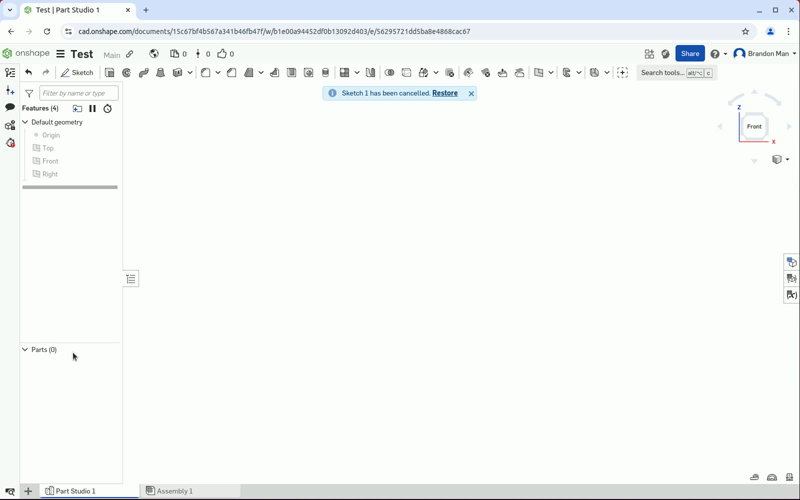
key(shift+s)
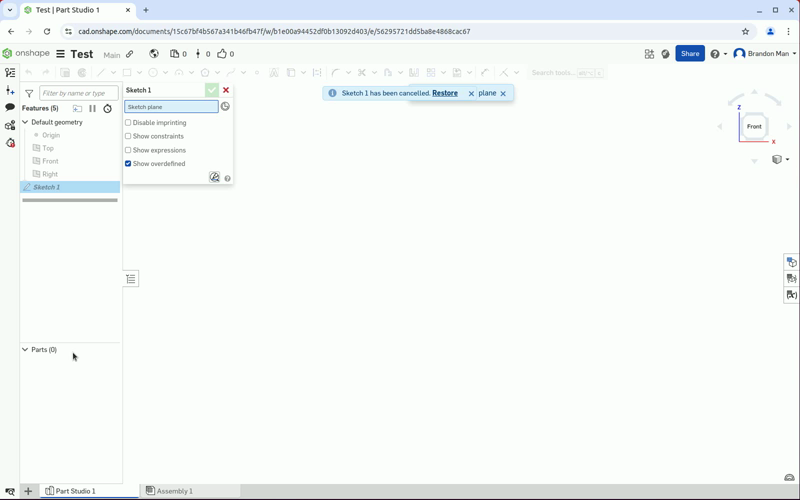
mouse_move(73, 163)
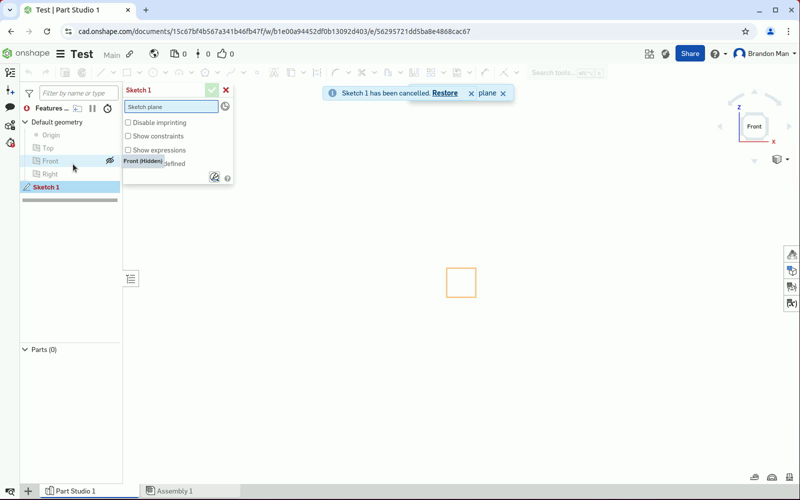
click(73, 163)
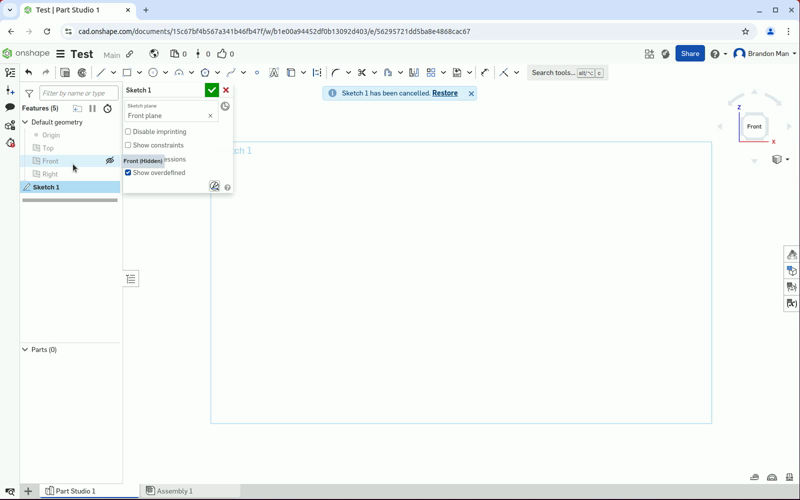
mouse_move(73, 352)
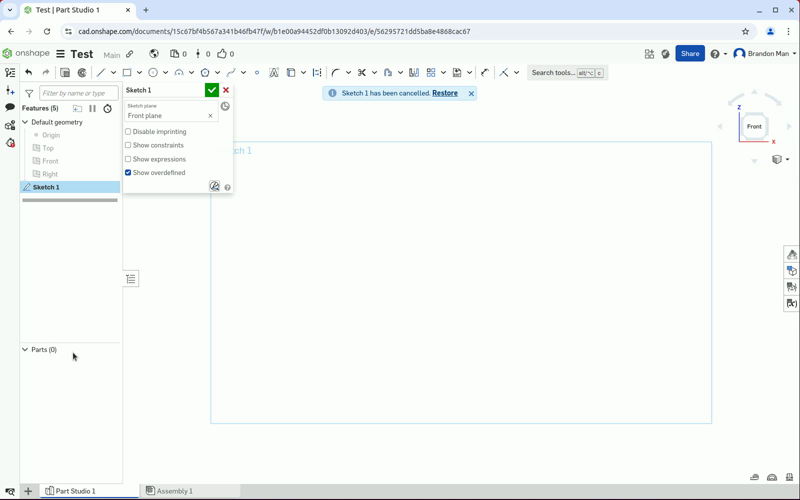
key(y)
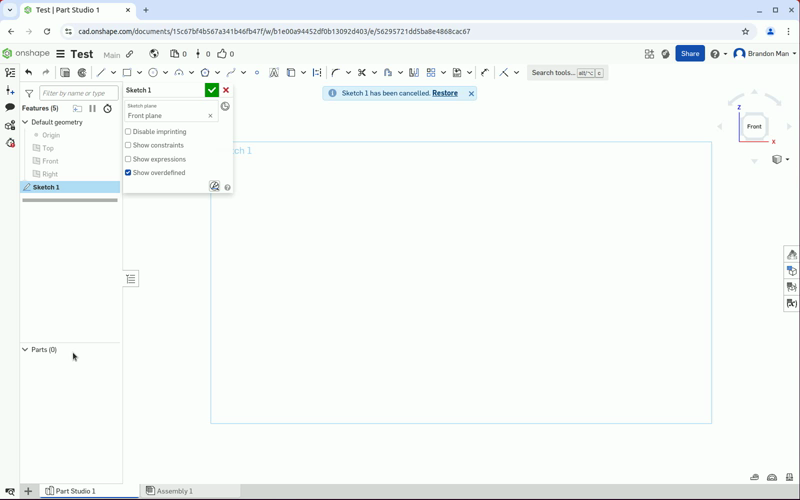
key(l)
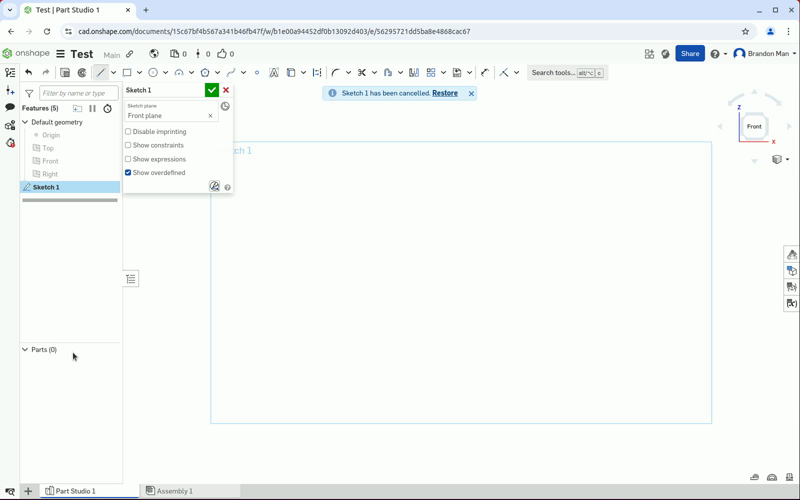
key_down(shift)
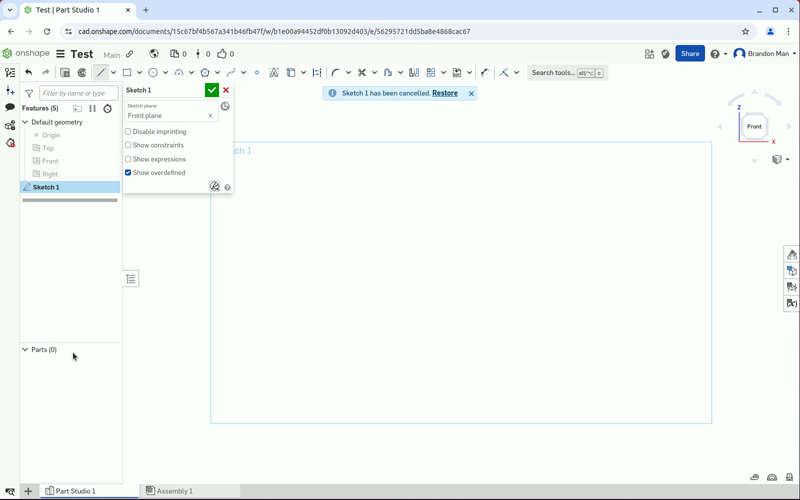
mouse_move(348, 282)
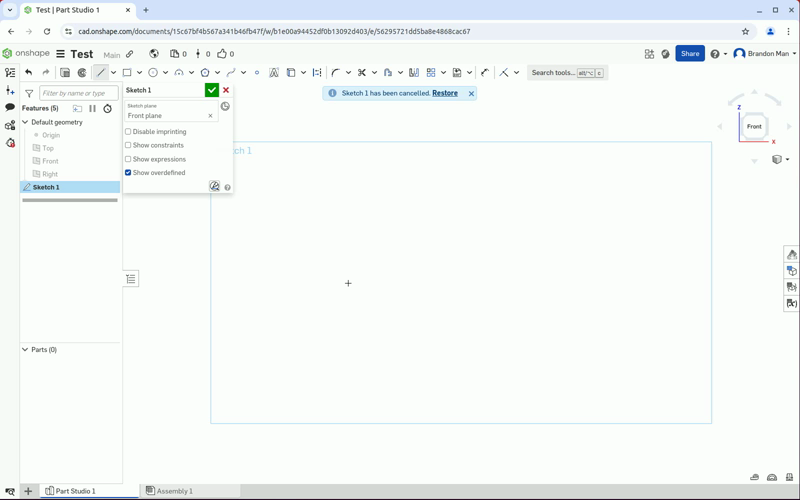
click(348, 282)
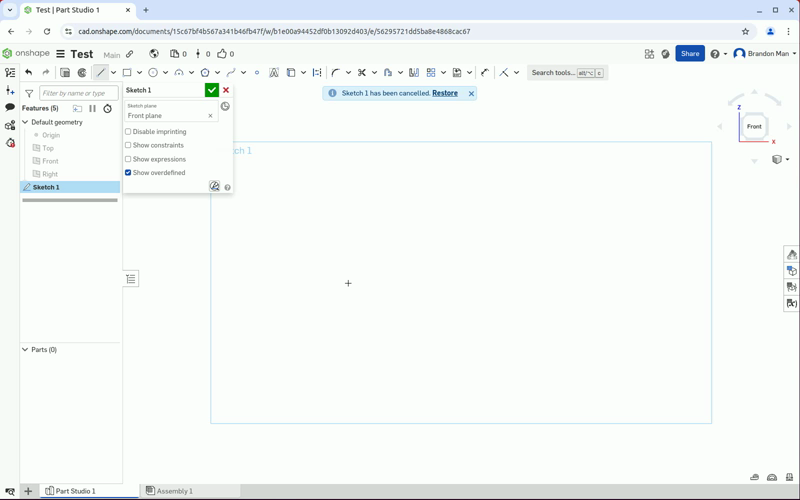
key_up(shift)
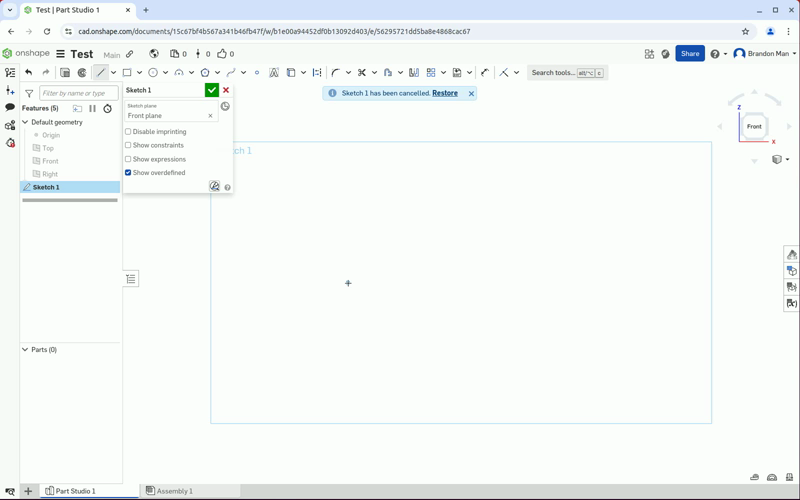
key_down(shift)
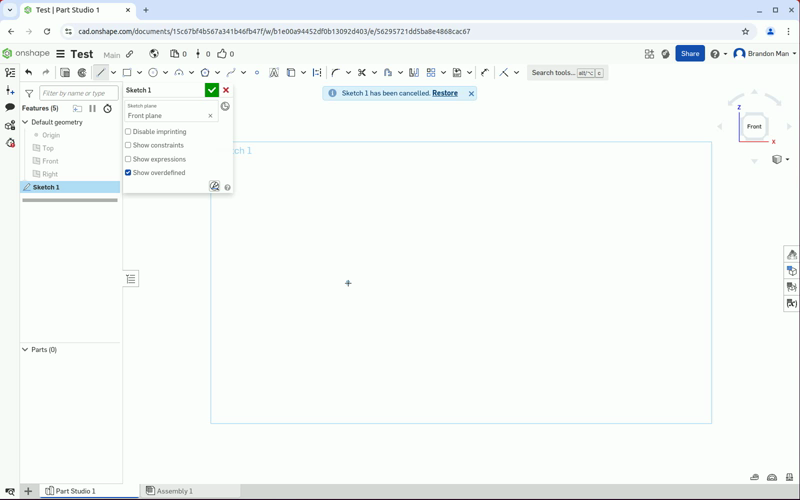
mouse_move(460, 282)
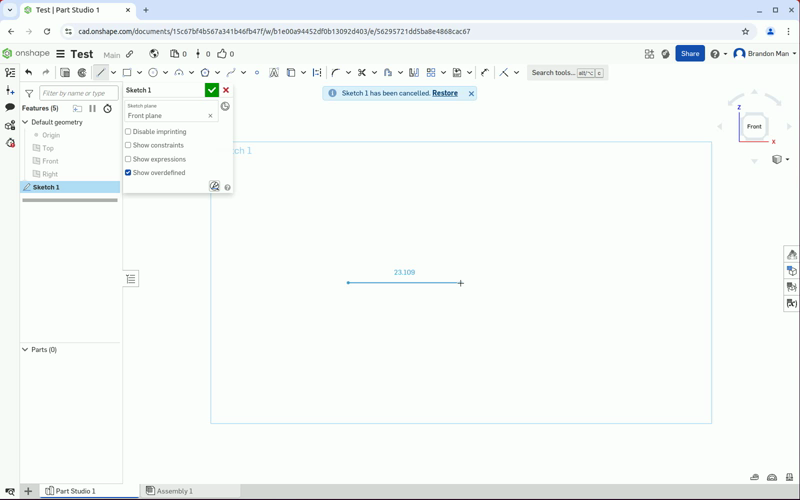
click(460, 282)
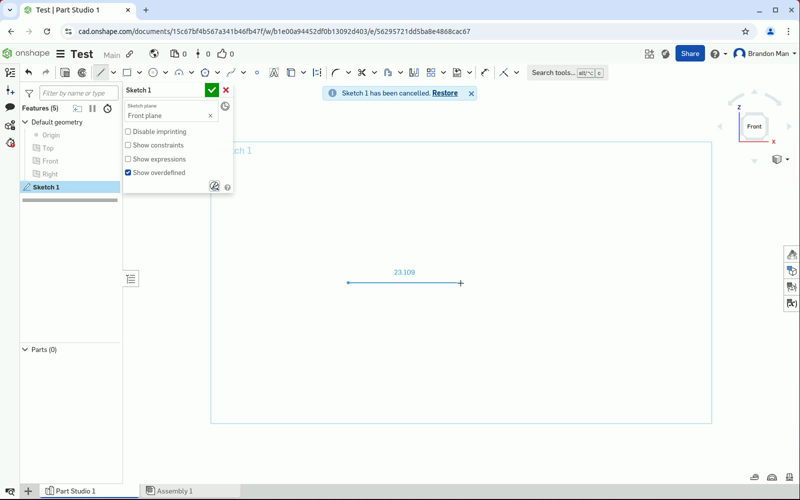
key_up(shift)
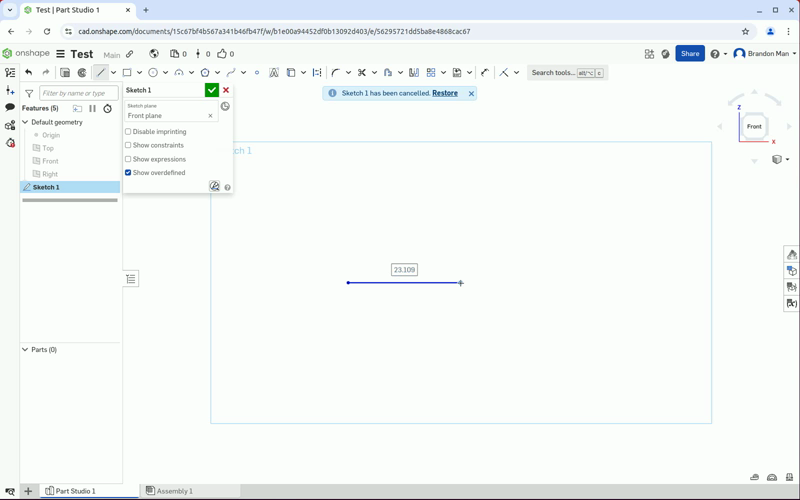
key_down(shift)
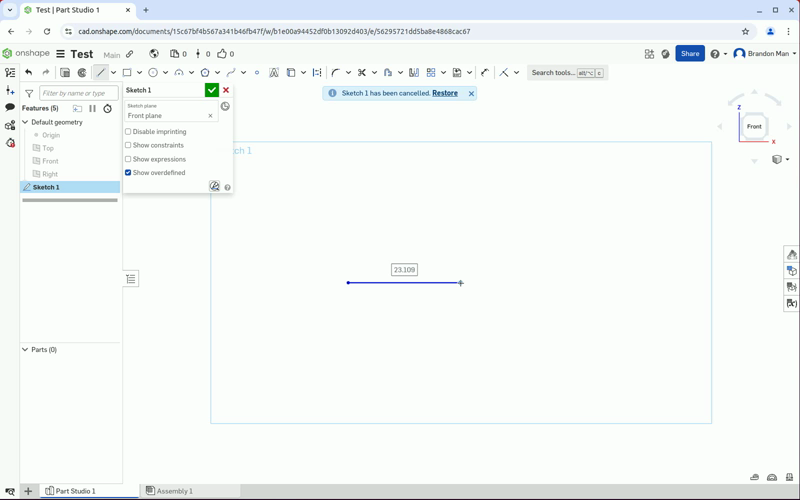
mouse_move(490, 282)
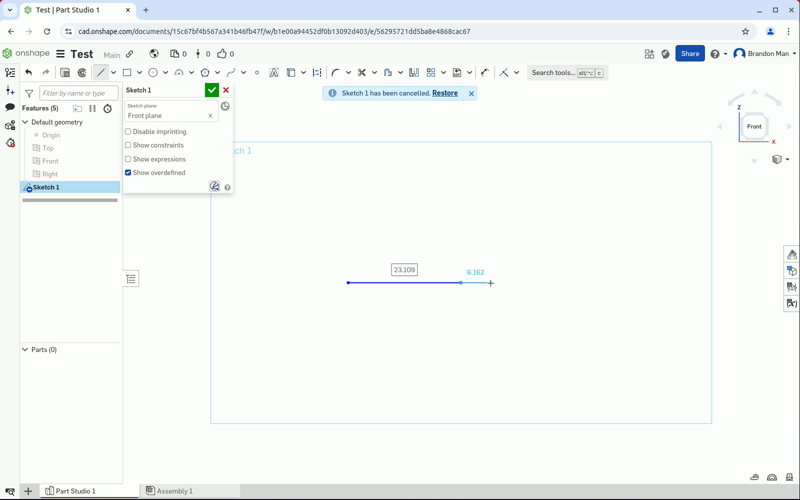
mouse_move(460, 267)
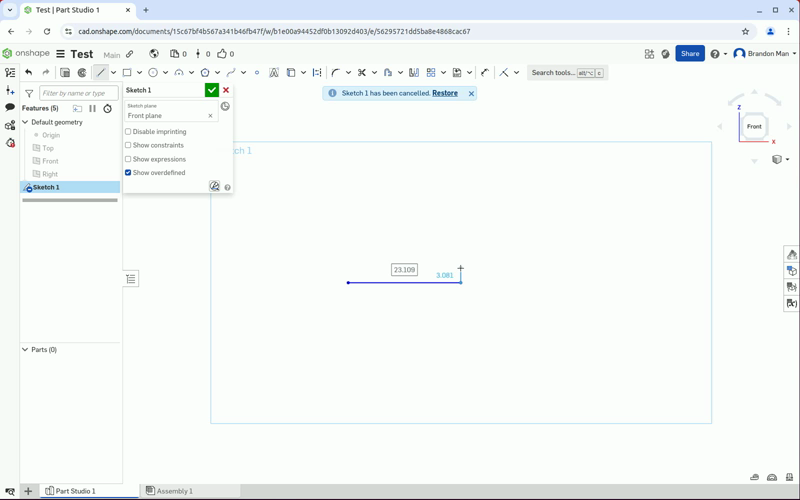
click(460, 267)
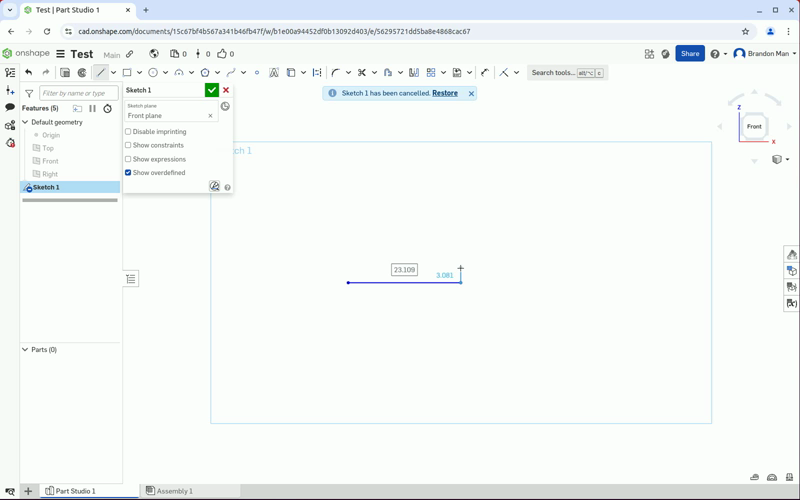
key_up(shift)
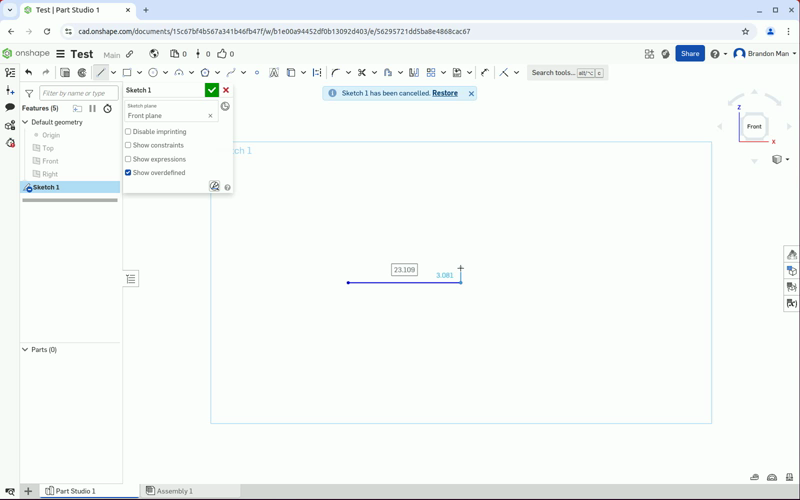
key_down(shift)
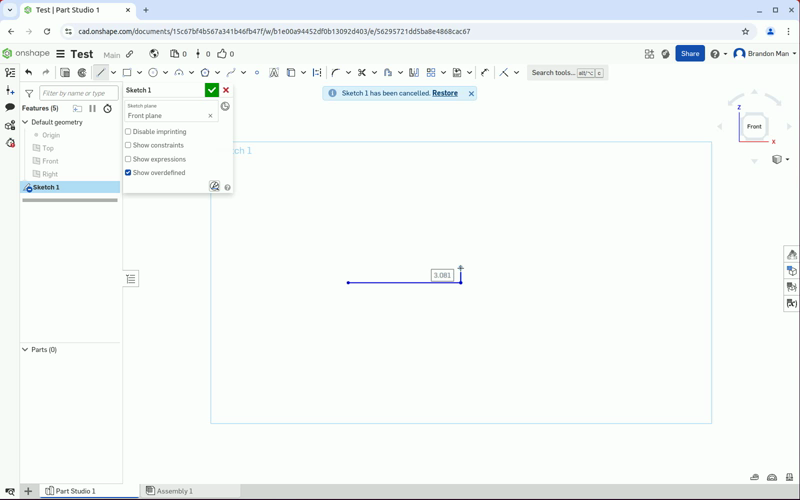
mouse_move(348, 267)
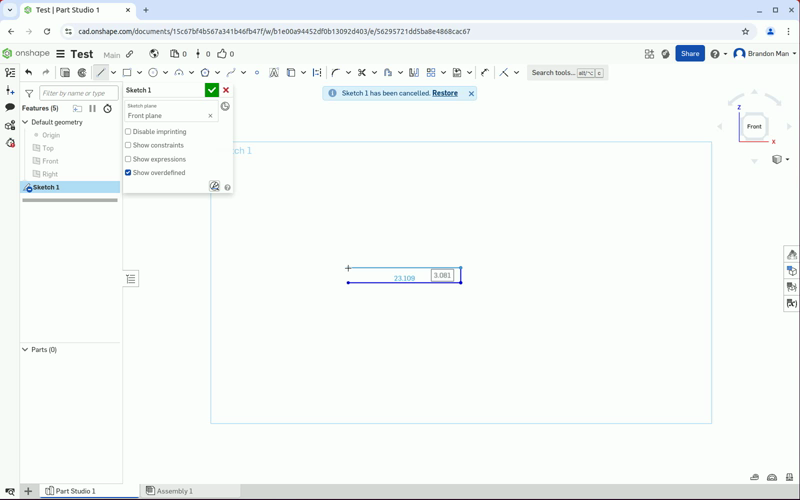
click(348, 267)
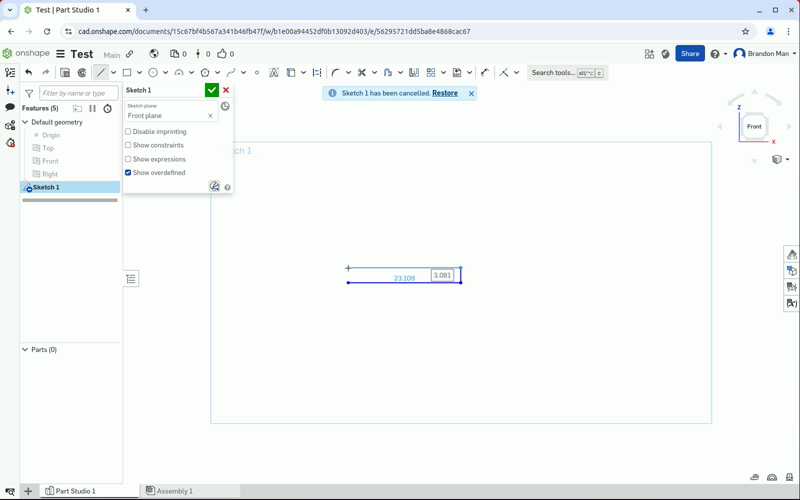
key_up(shift)
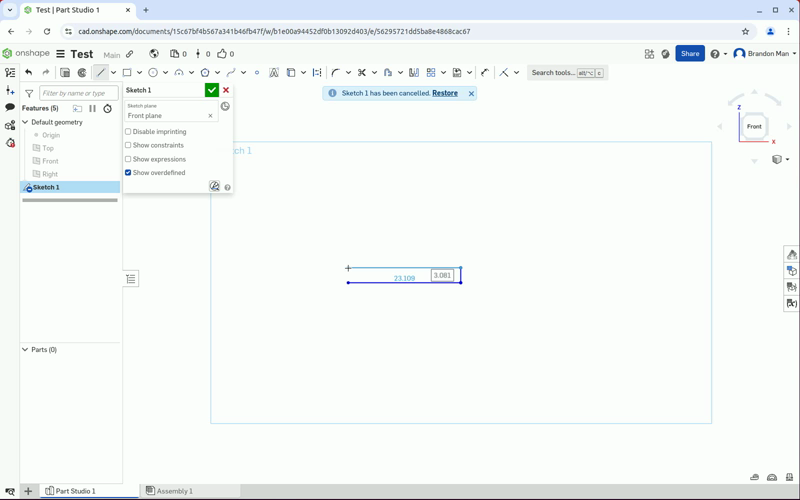
mouse_move(378, 267)
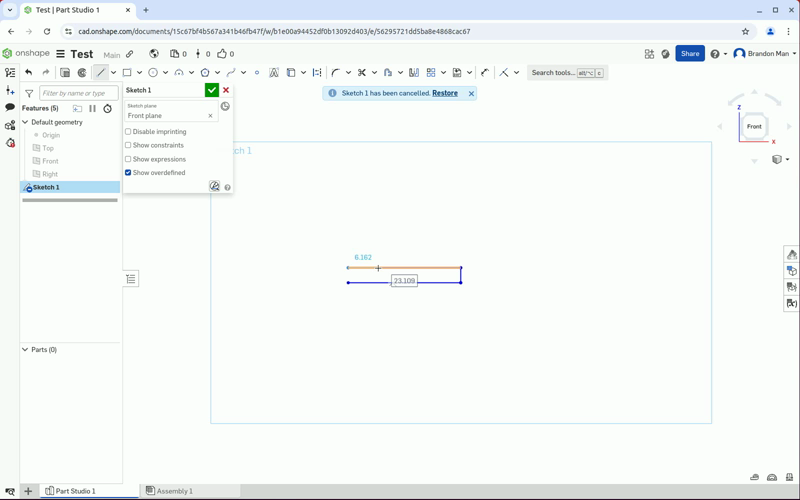
key_down(shift)
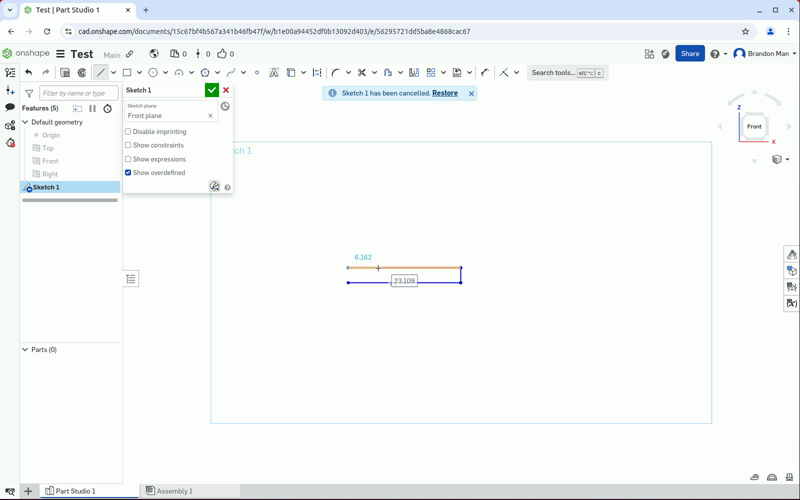
mouse_move(348, 282)
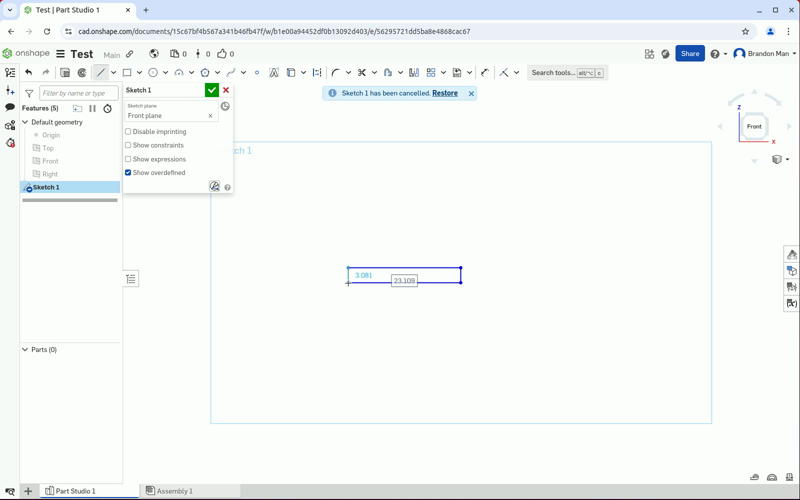
key_up(shift)
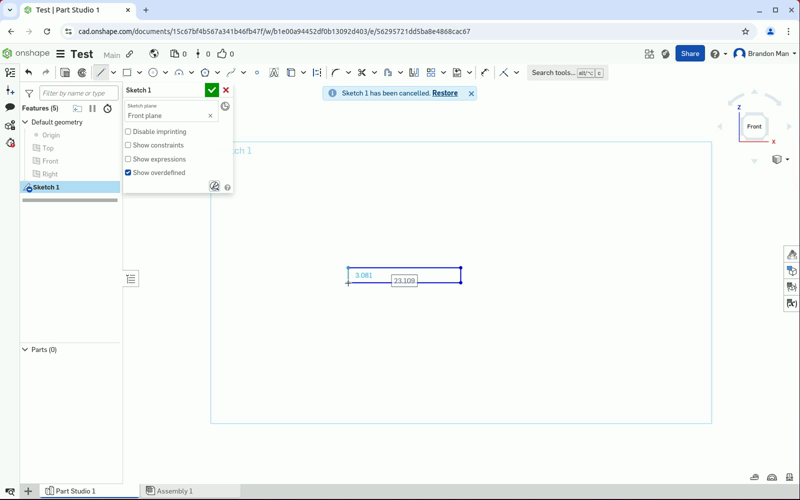
click(348, 282)
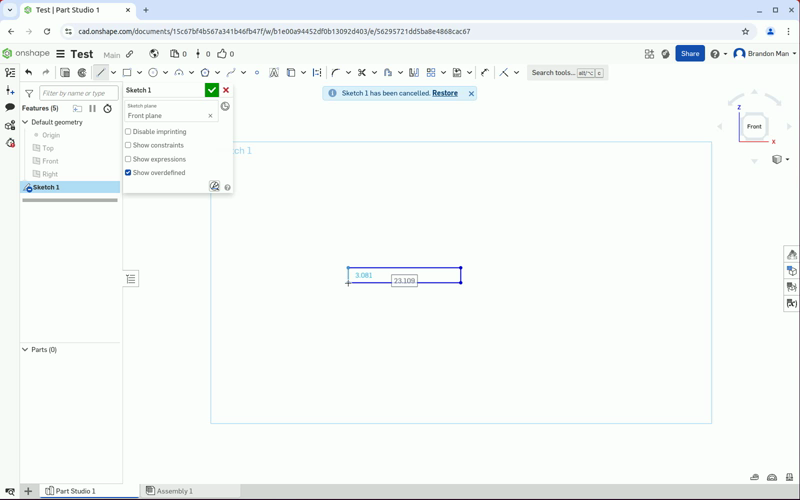
key(esc)
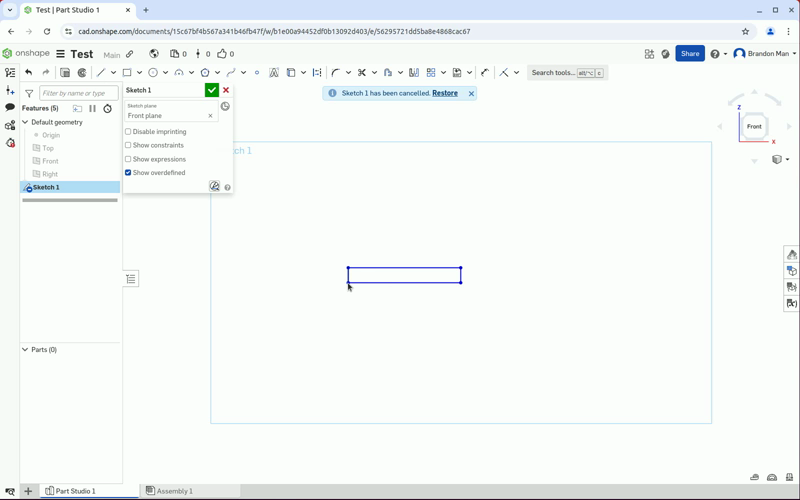
mouse_move(422, 271)
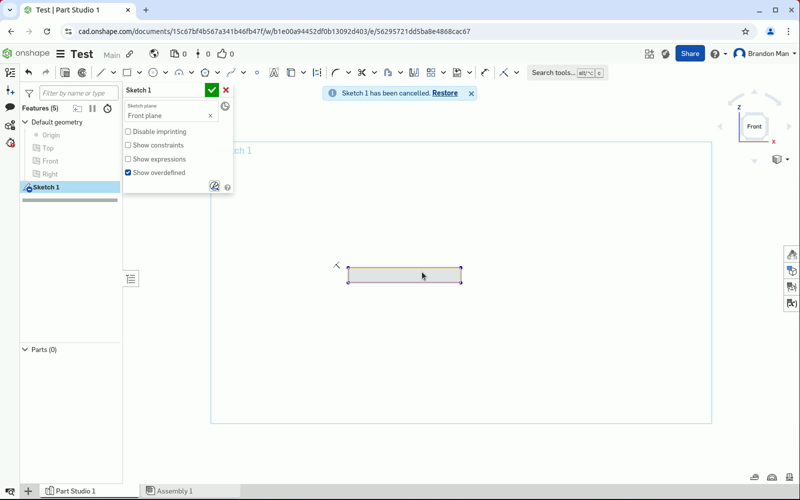
scroll(6)
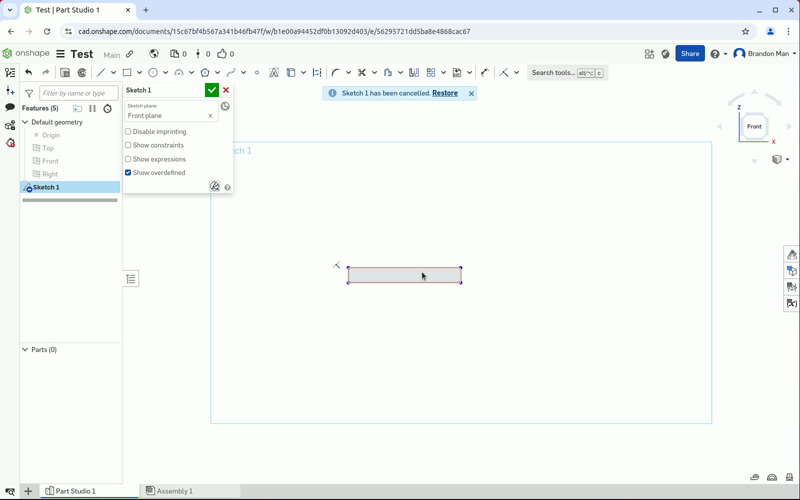
scroll(6)
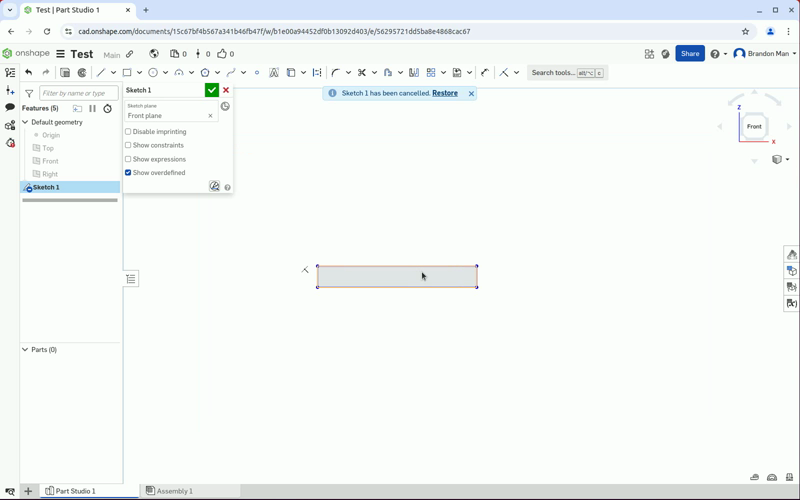
scroll(6)
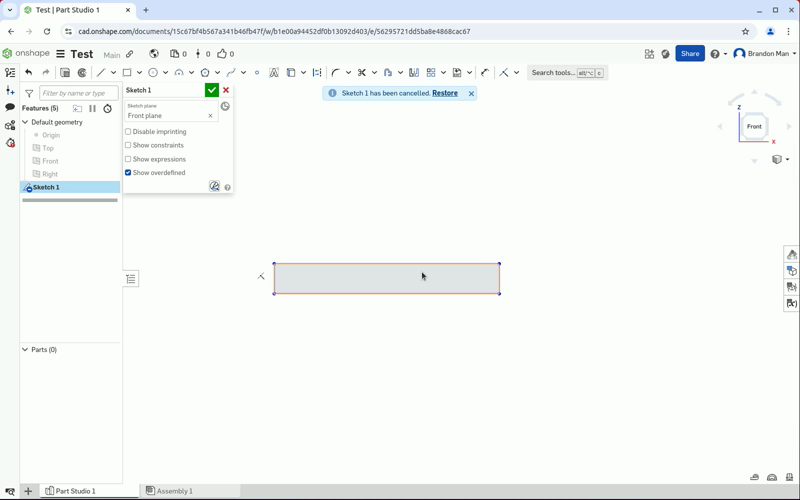
scroll(6)
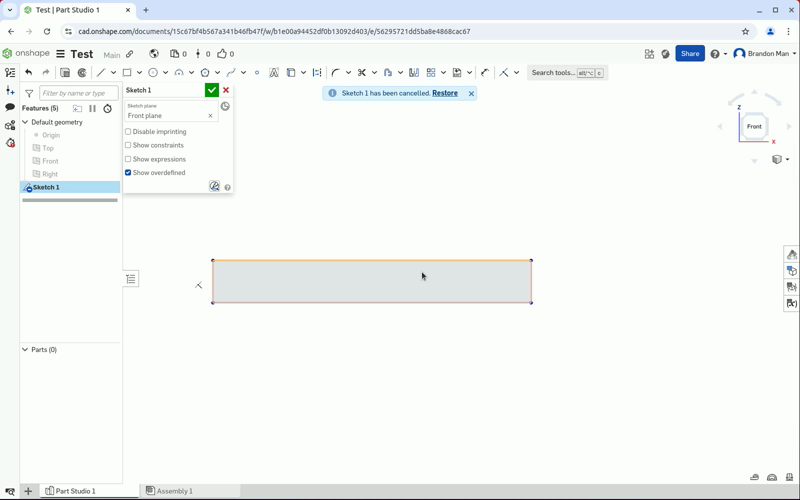
scroll(6)
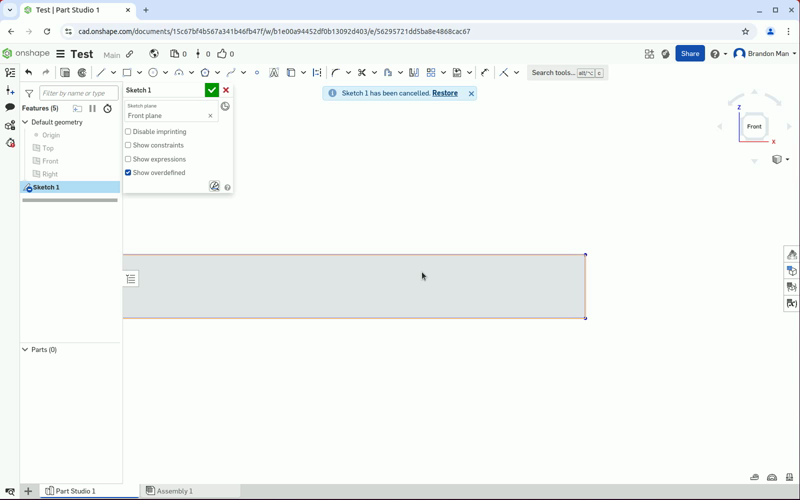
scroll(6)
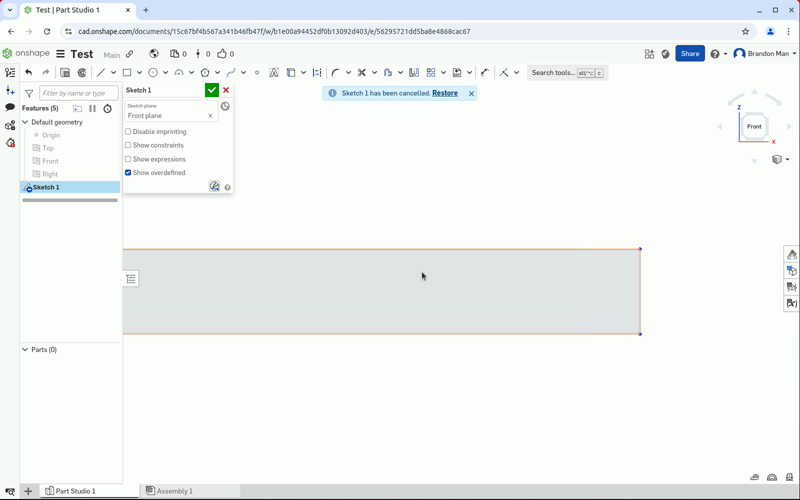
scroll(6)
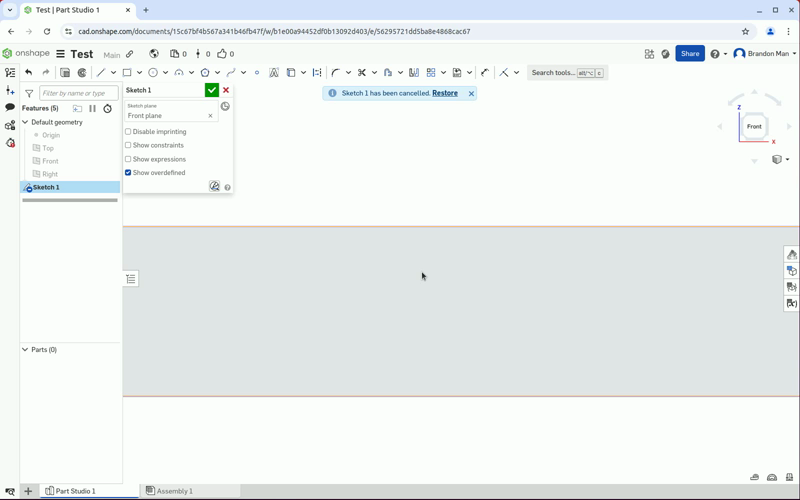
click(422, 271)
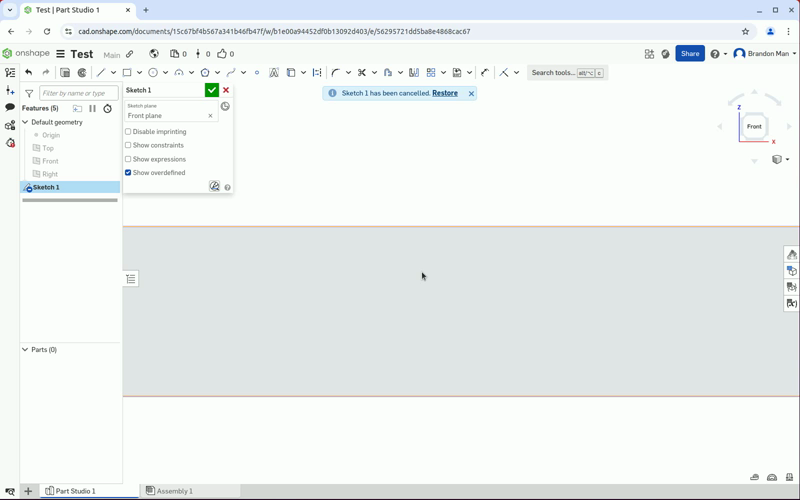
scroll(-6)
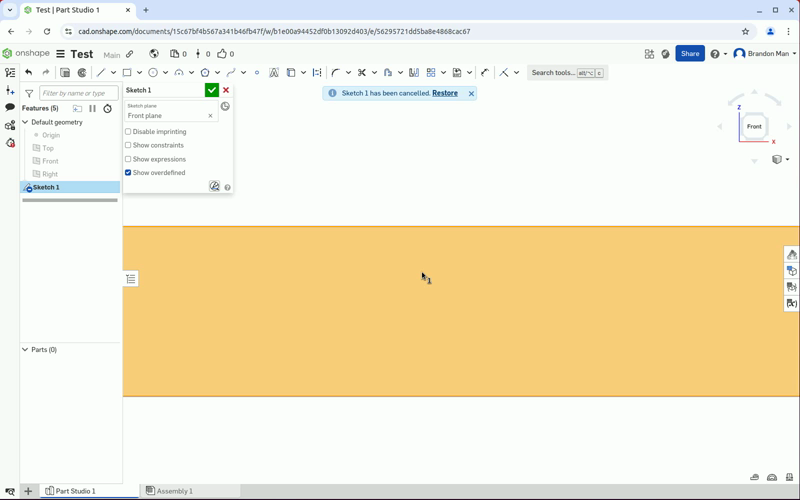
scroll(-6)
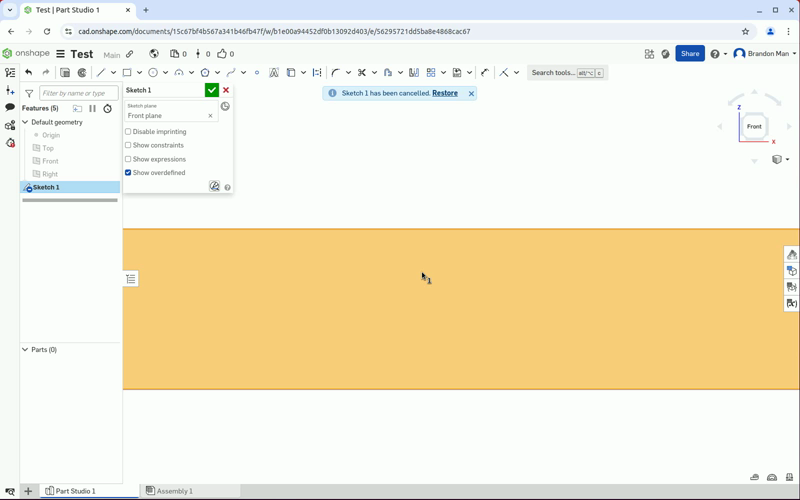
scroll(-6)
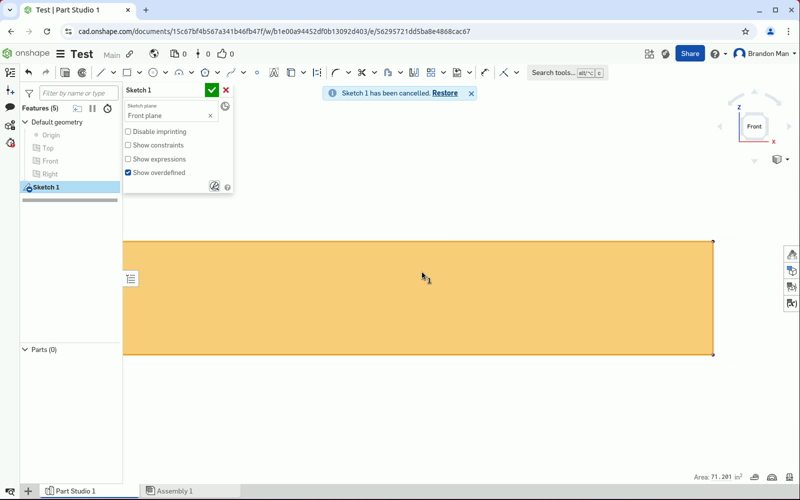
scroll(-6)
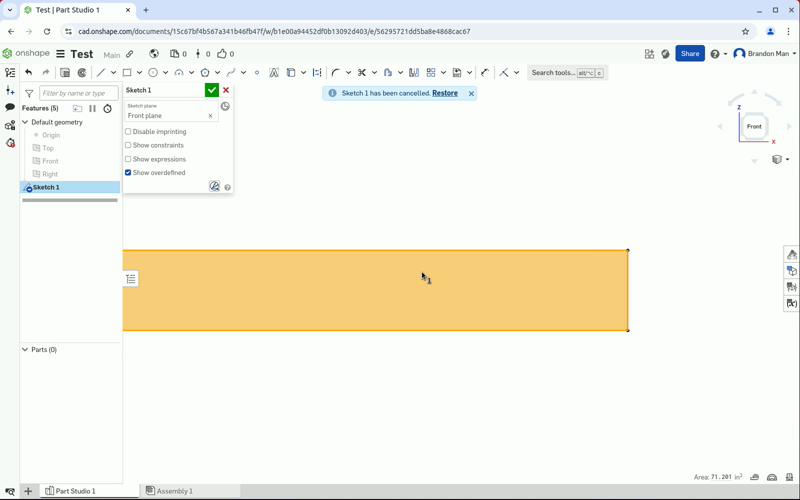
scroll(-6)
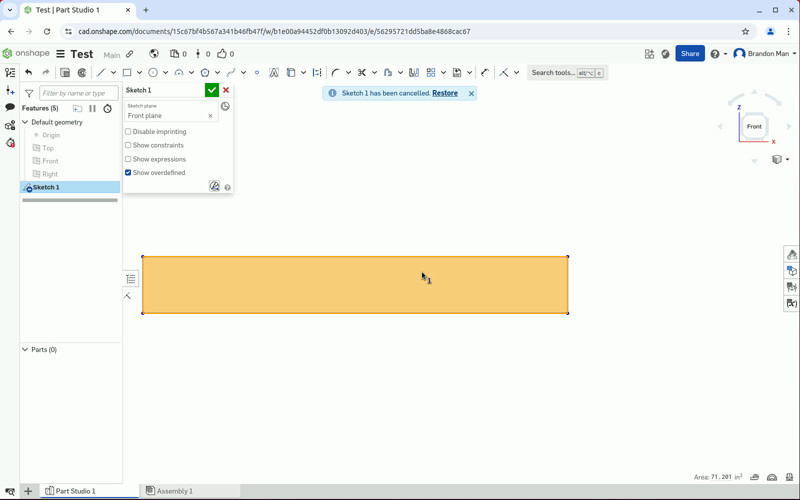
scroll(-6)
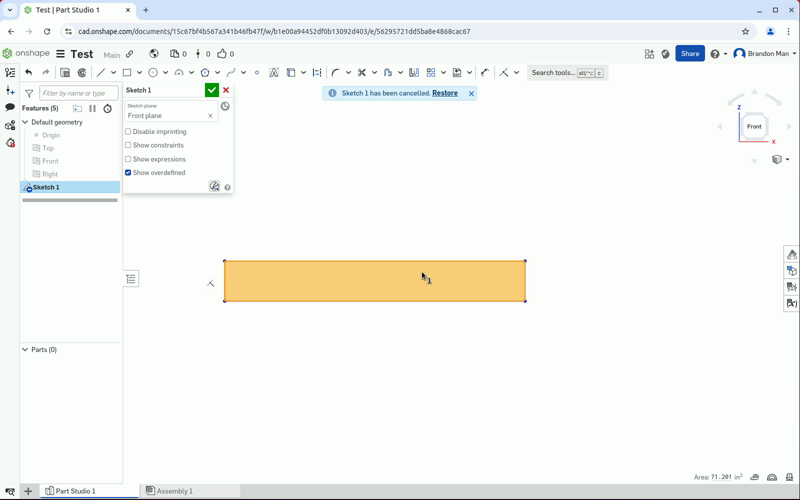
scroll(-6)
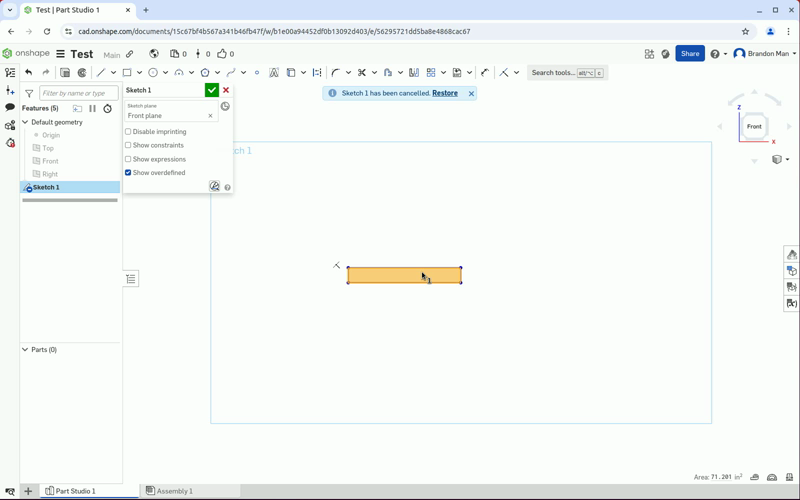
mouse_move(73, 352)
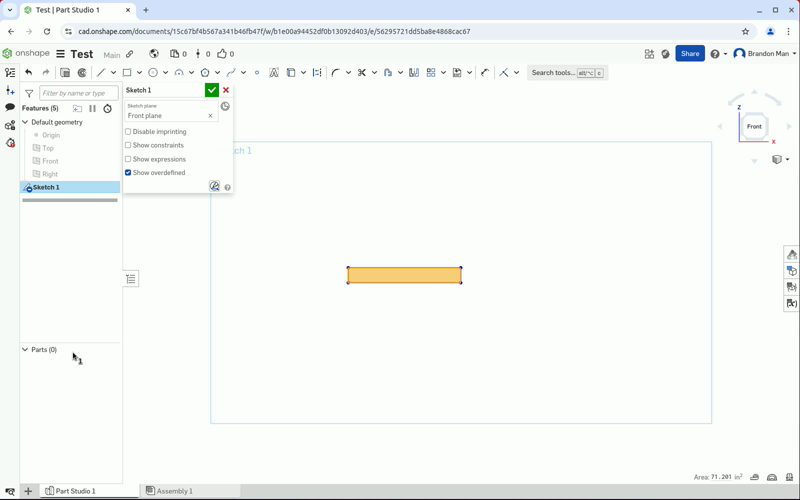
key(shift+y)
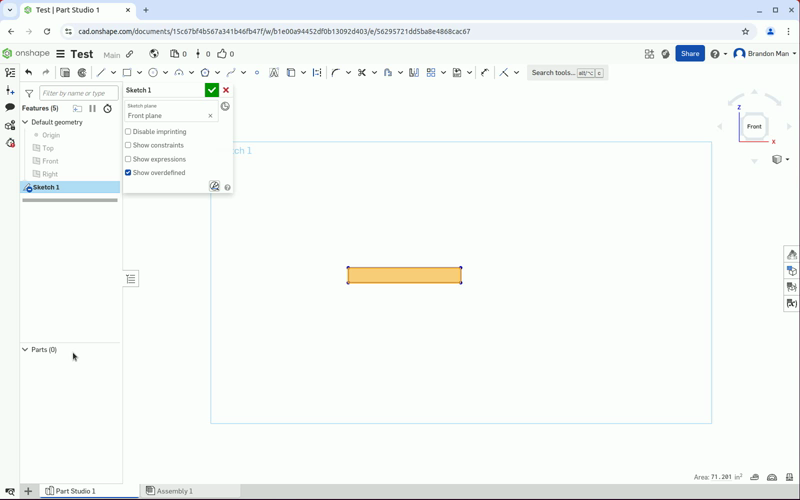
key(shift+e)
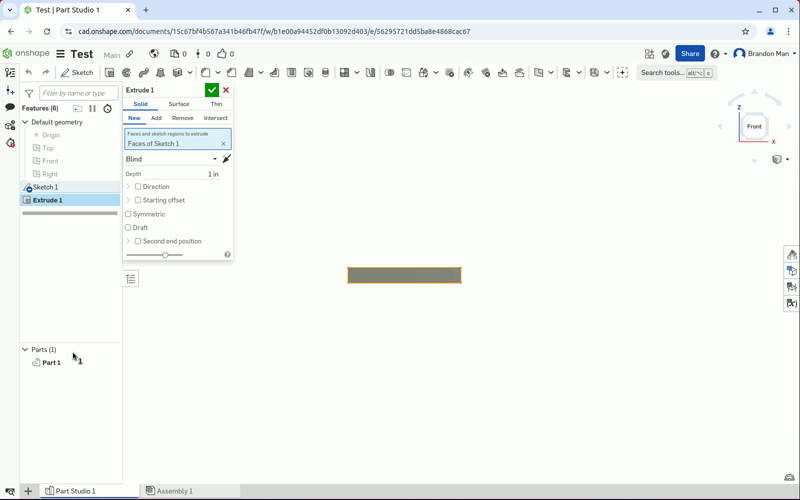
mouse_move(143, 106)
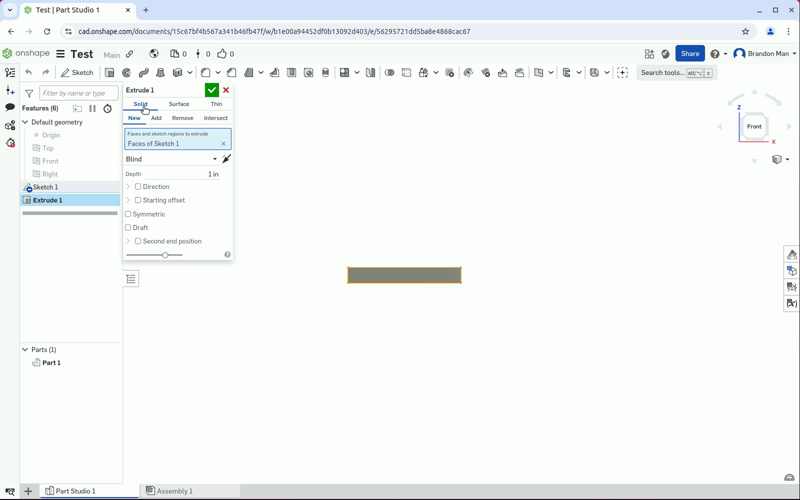
click(143, 106)
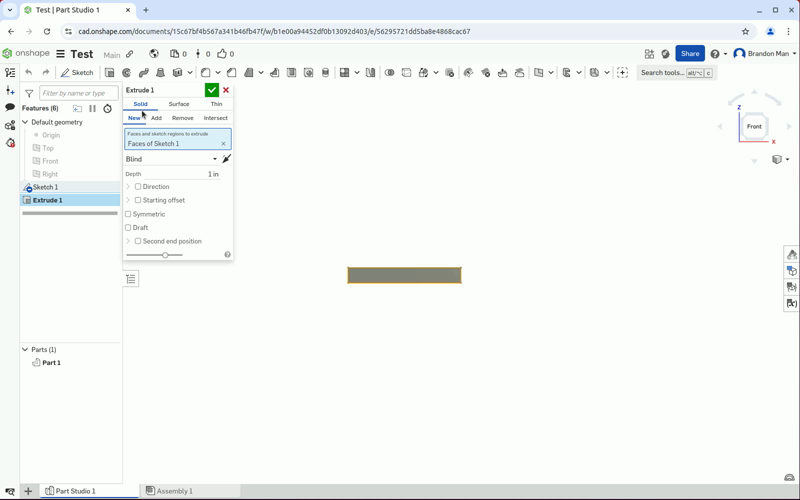
mouse_move(137, 120)
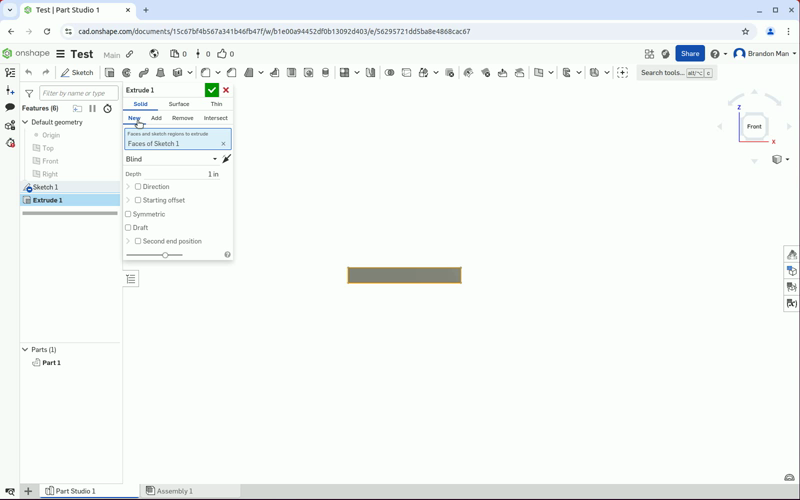
click(137, 120)
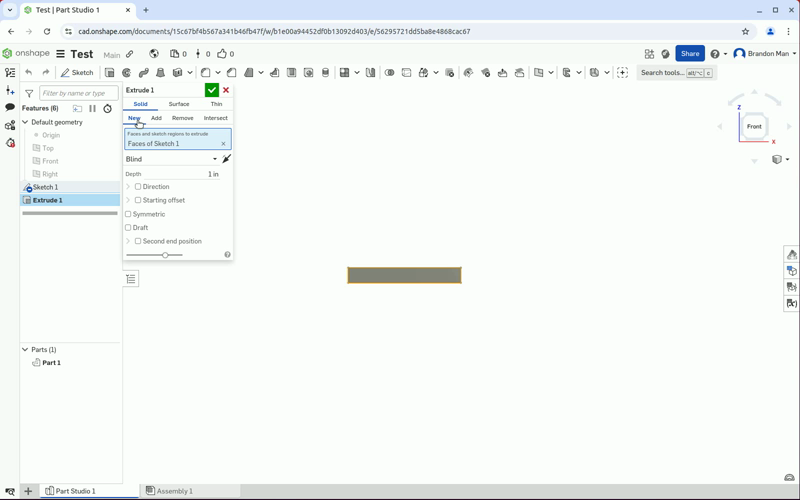
key(tab, 4)
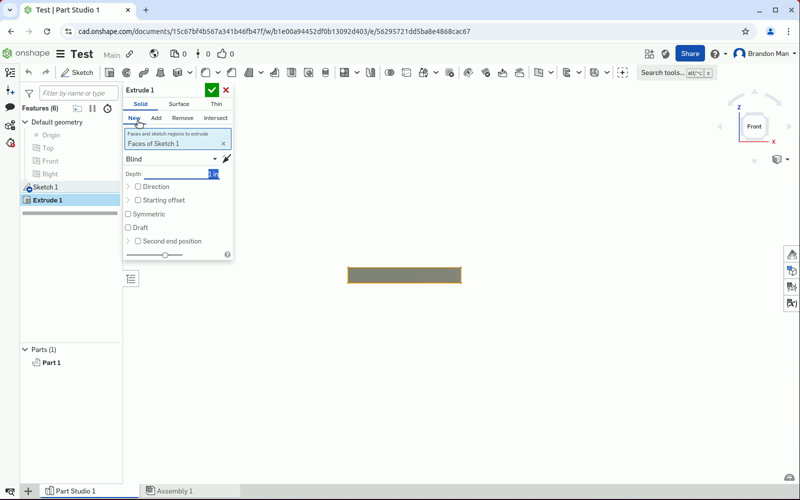
text(3.129)
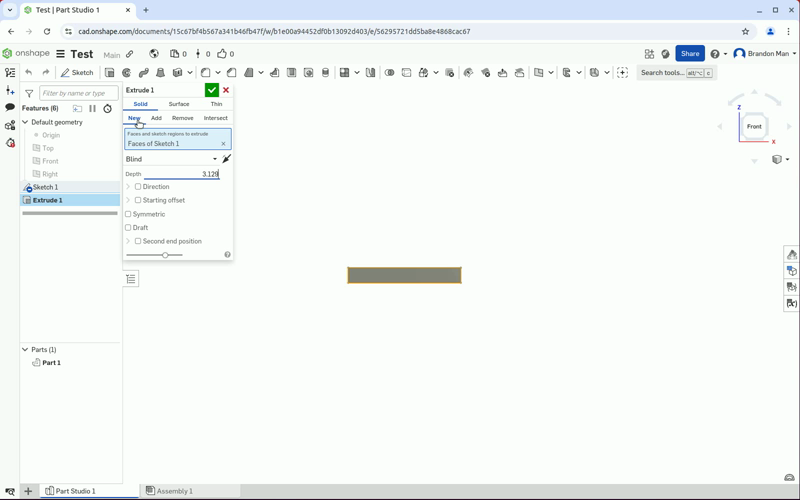
key(enter)
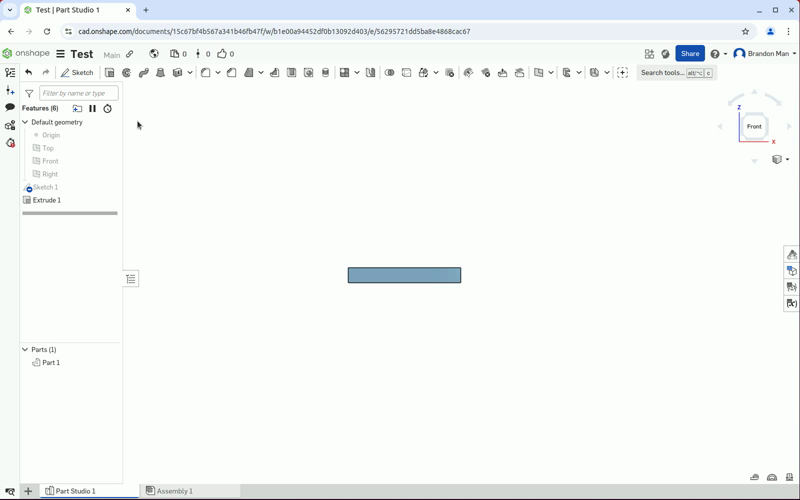
key(shift+h)
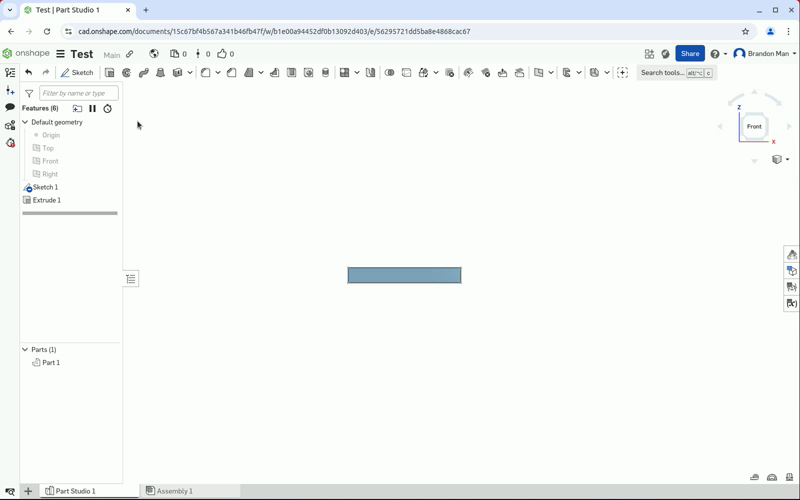
key(shift+h)
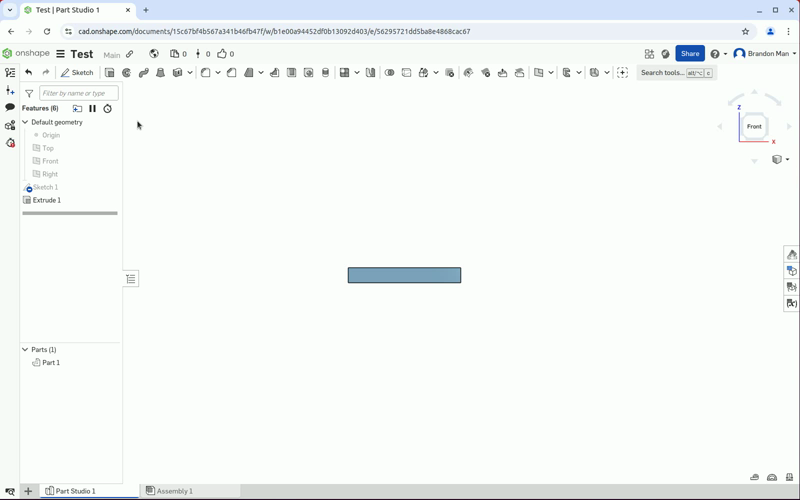
mouse_move(73, 189)
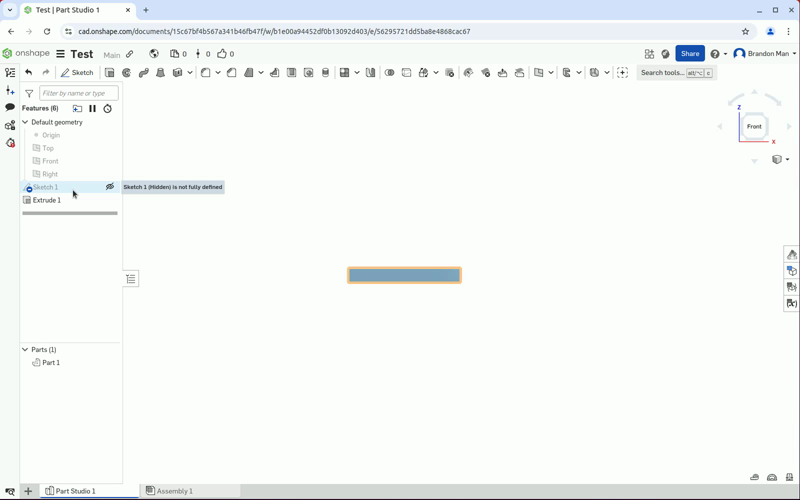
click(73, 189)
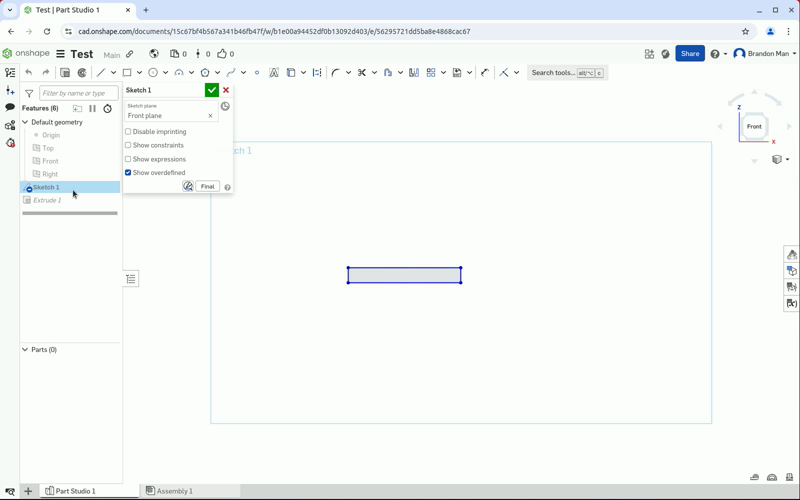
mouse_move(229, 92)
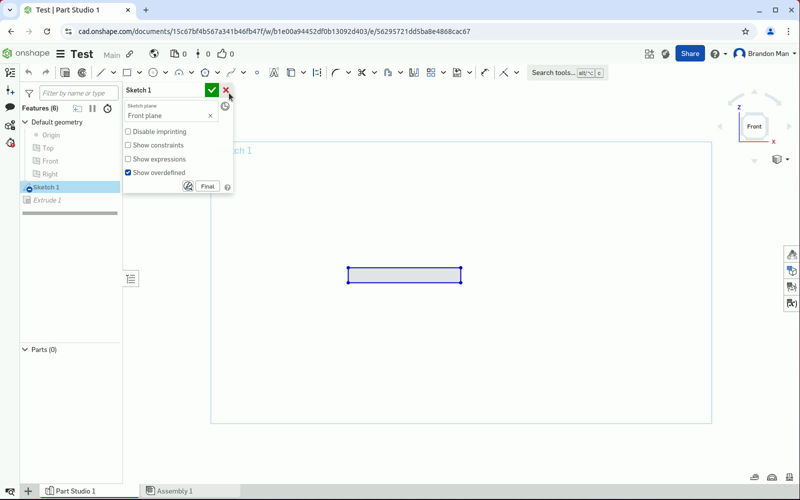
click(229, 92)
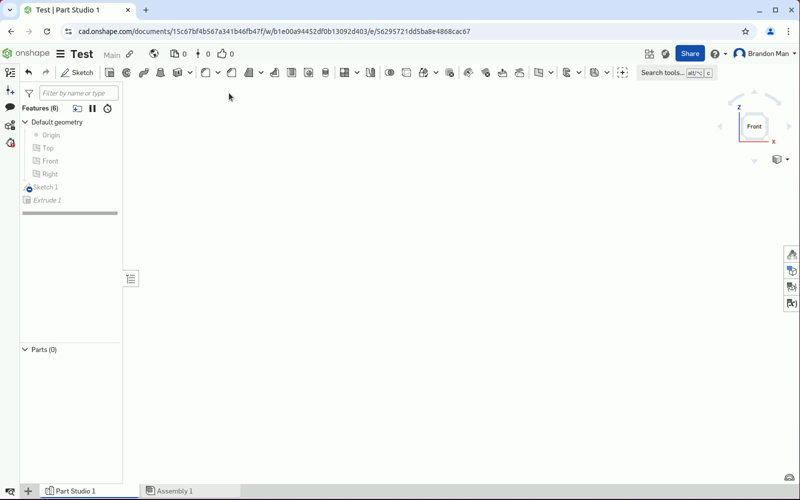
mouse_move(73, 352)
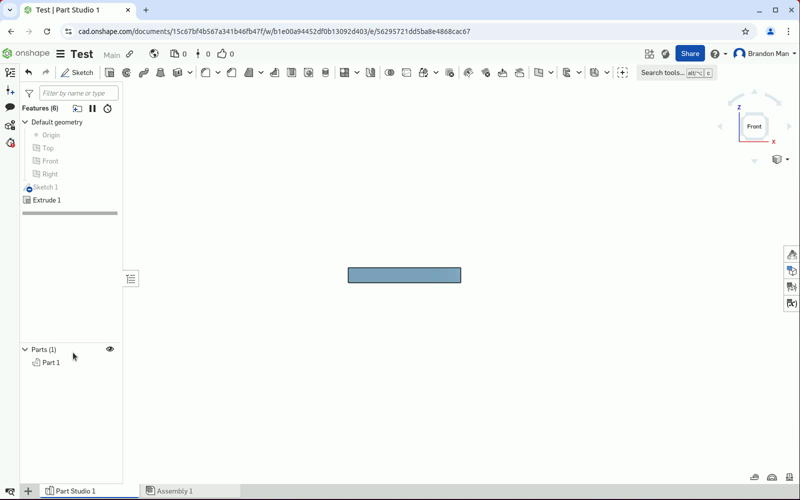
key(y)
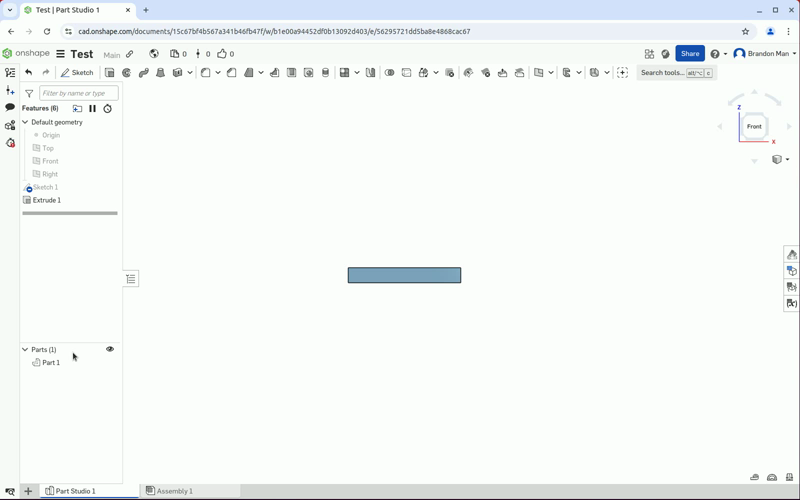
key(shift+p)
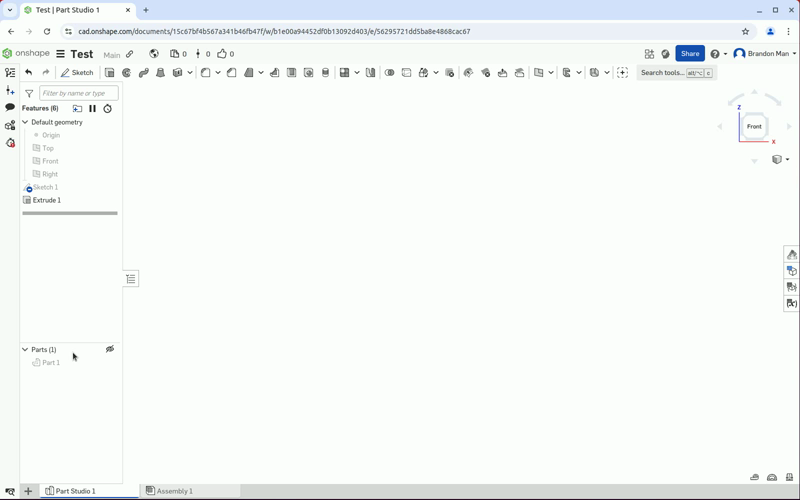
key(space)
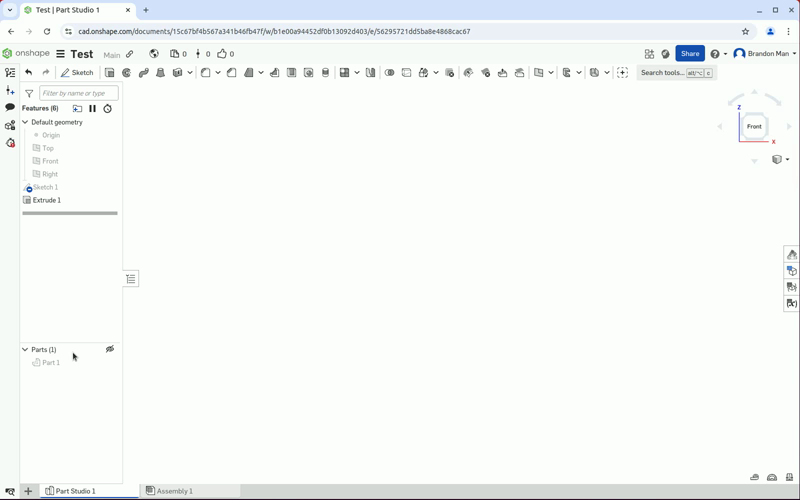
key_down(shift)
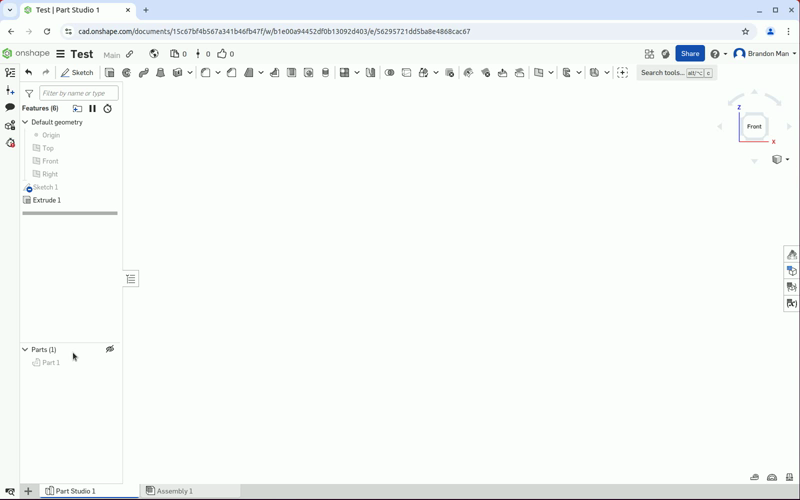
key(left)
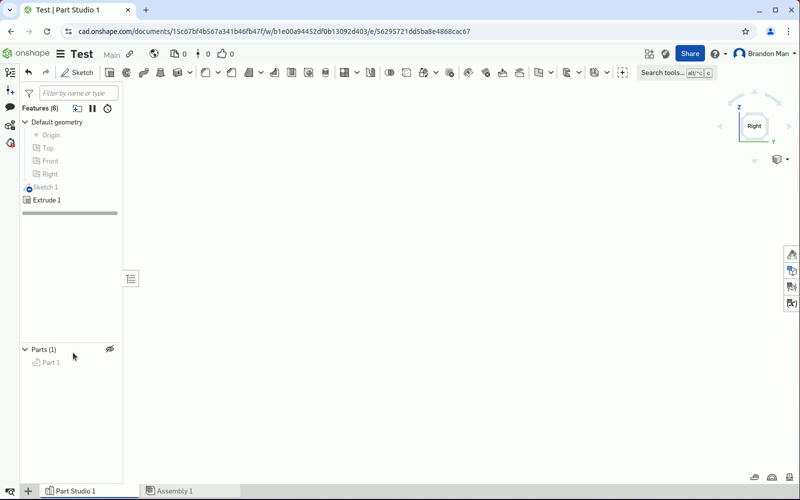
key_up(shift)
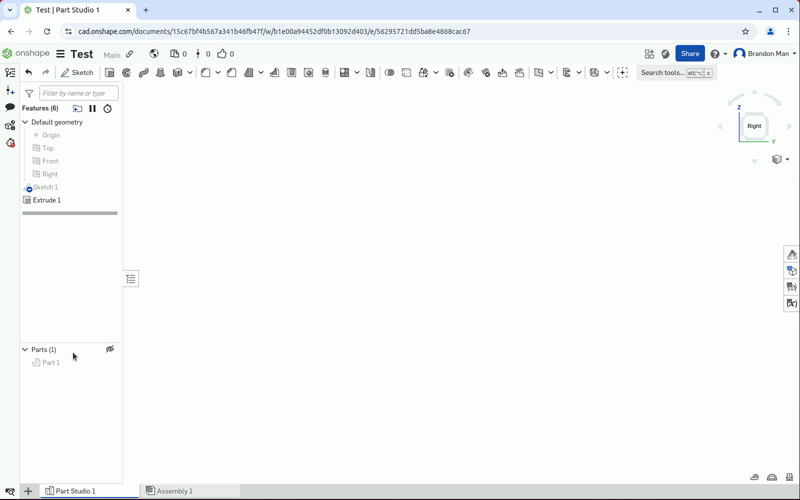
mouse_move(73, 352)
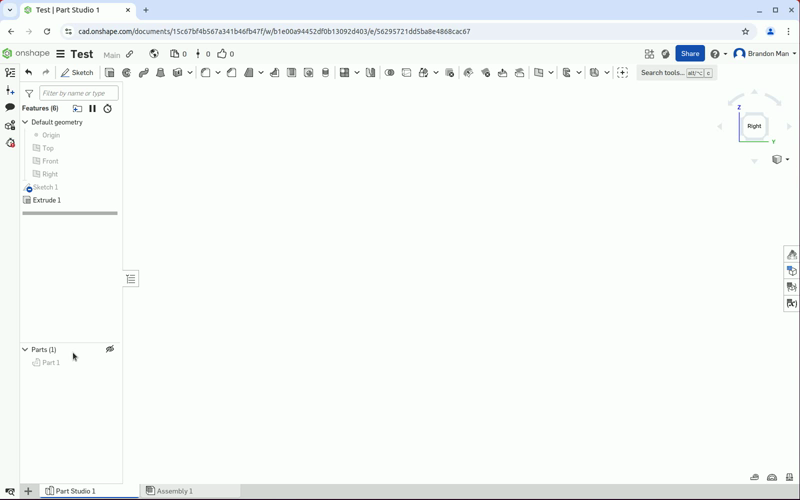
key(shift+y)
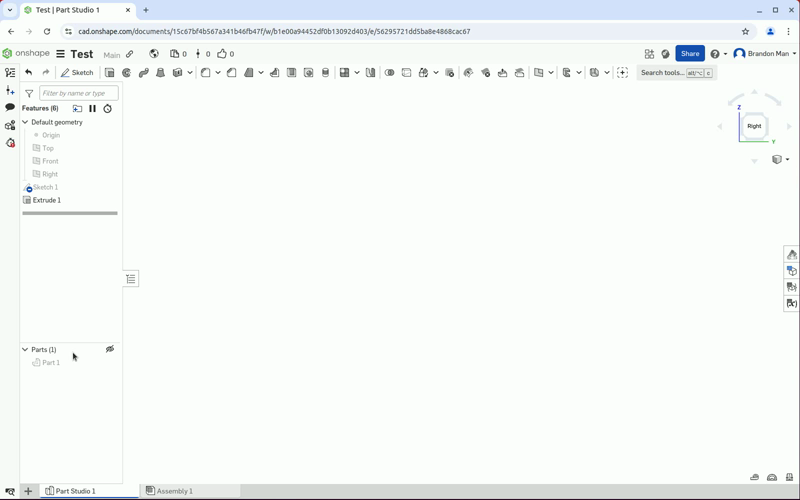
key(shift+s)
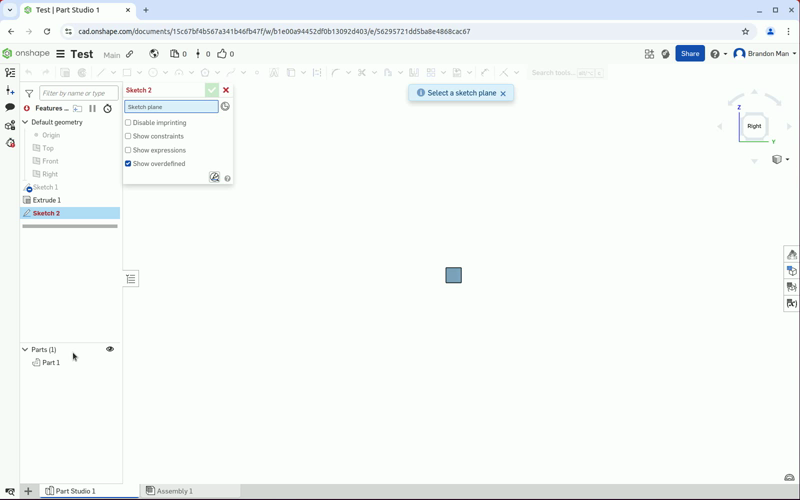
mouse_move(73, 176)
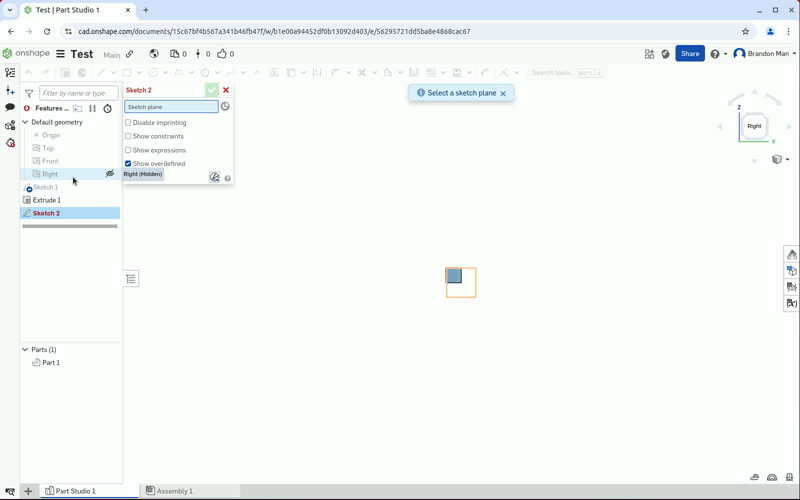
click(73, 176)
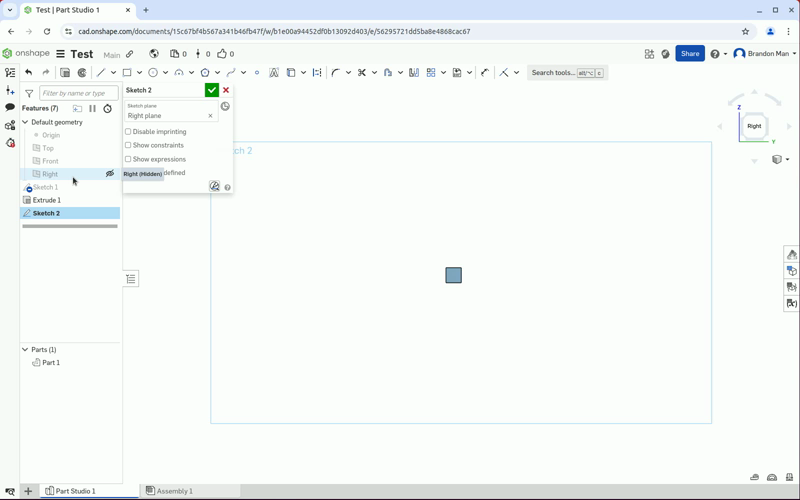
mouse_move(73, 352)
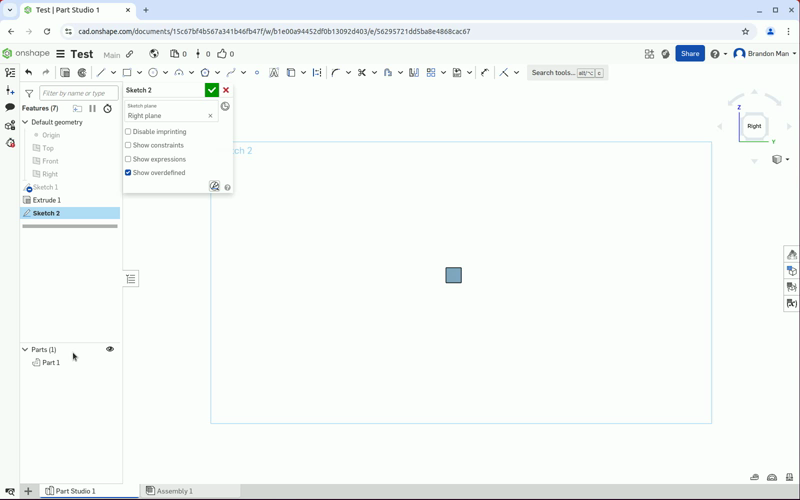
key(y)
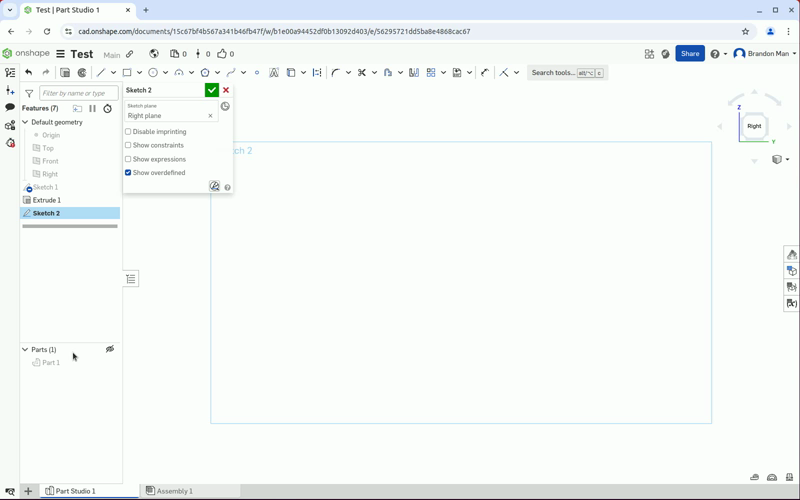
key(l)
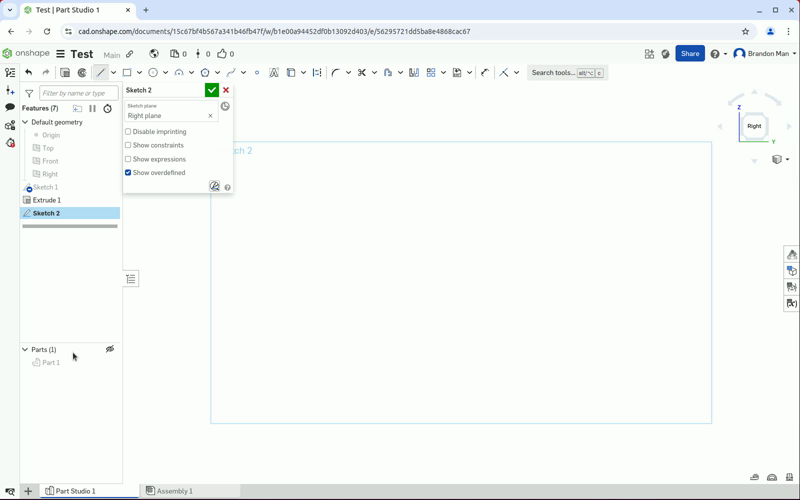
key_down(shift)
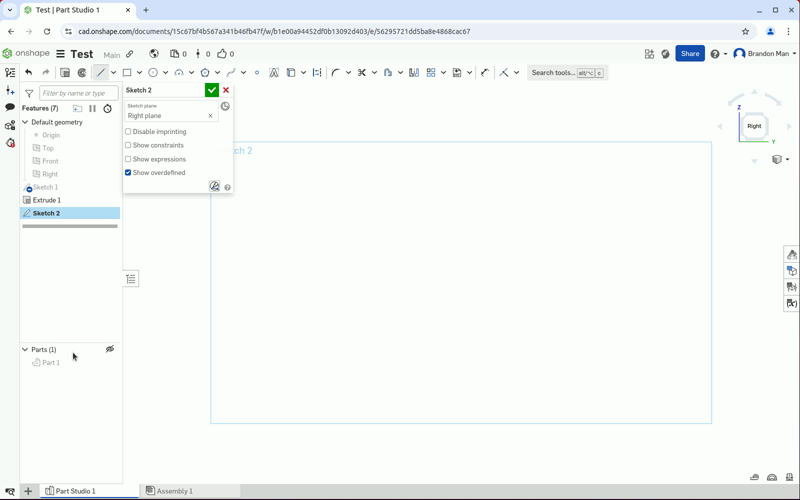
mouse_move(449, 279)
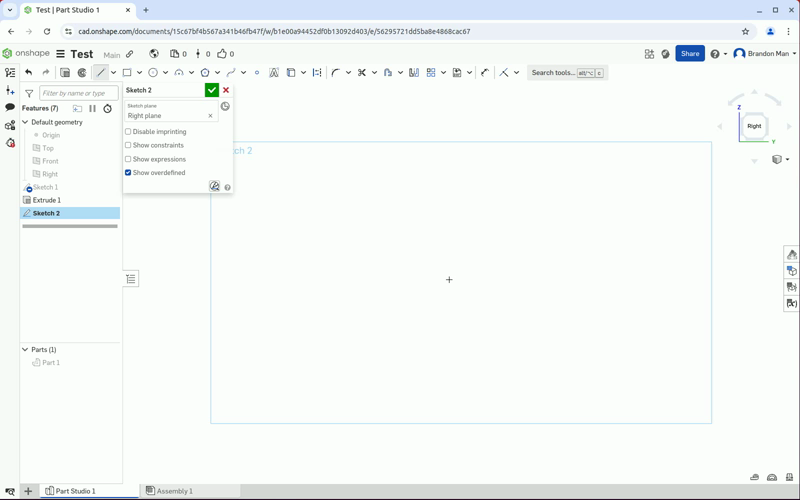
click(449, 279)
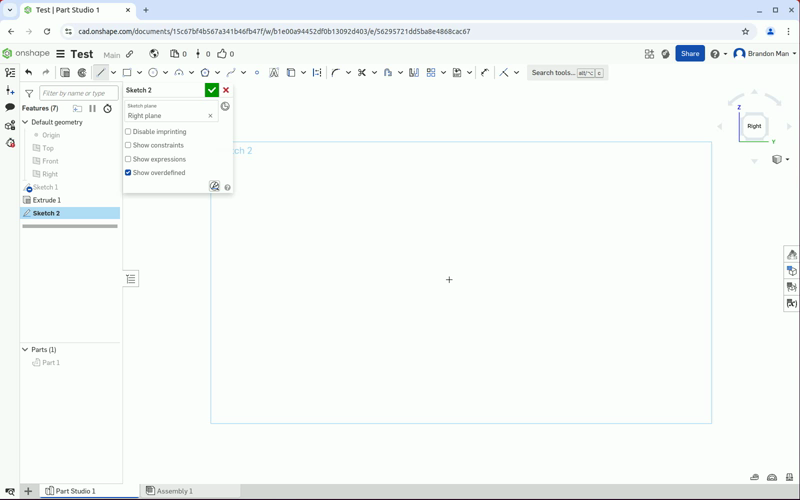
key_up(shift)
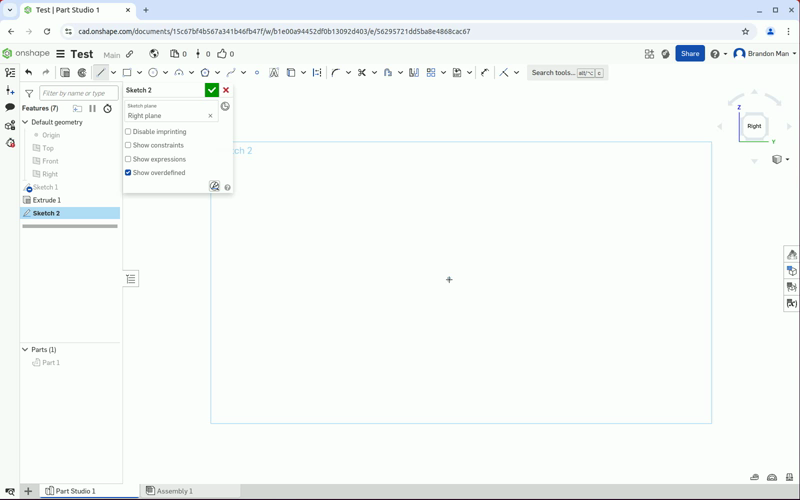
key_down(shift)
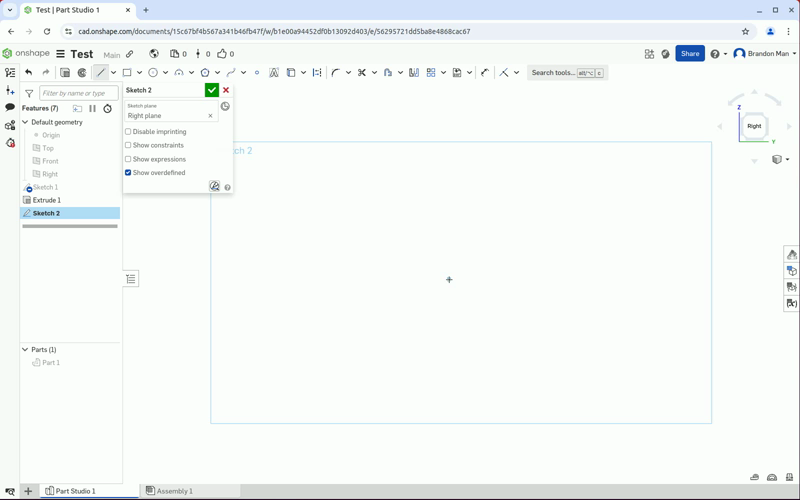
mouse_move(479, 279)
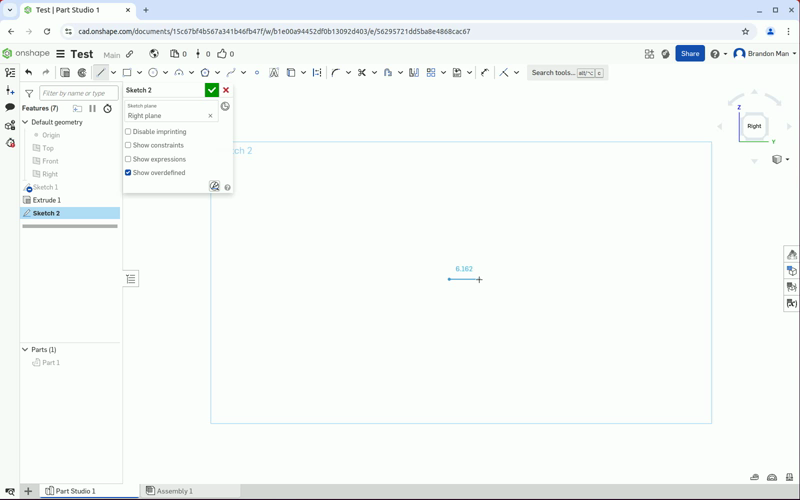
mouse_move(458, 279)
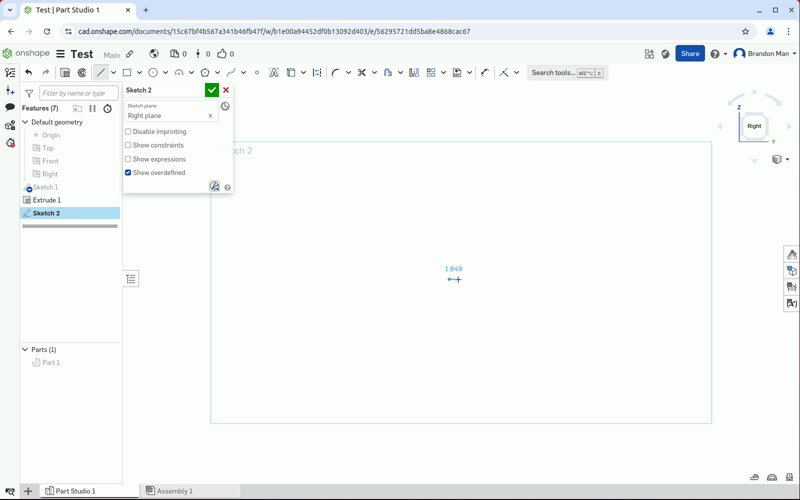
click(458, 279)
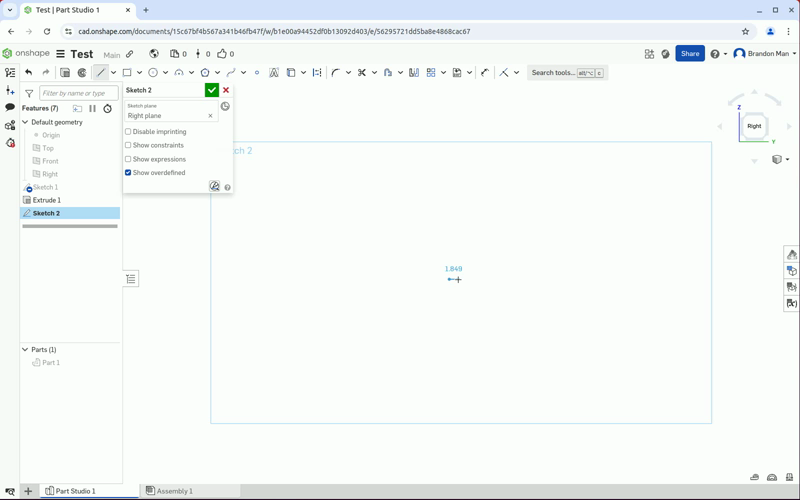
key_up(shift)
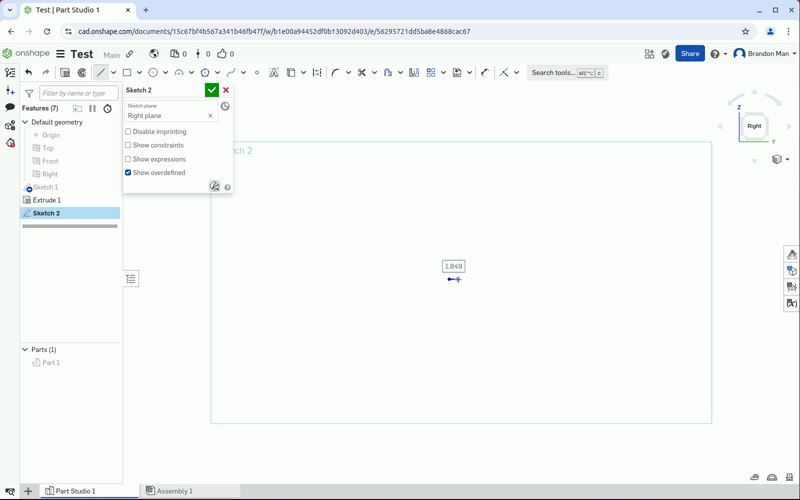
key_down(shift)
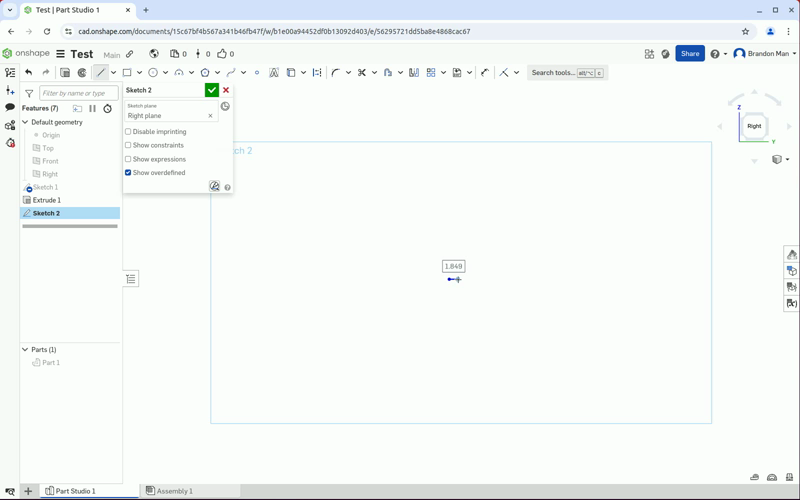
mouse_move(488, 279)
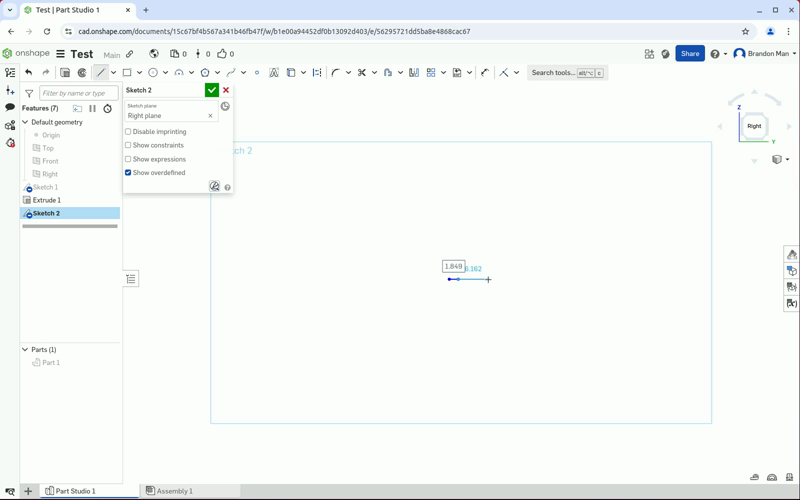
mouse_move(458, 270)
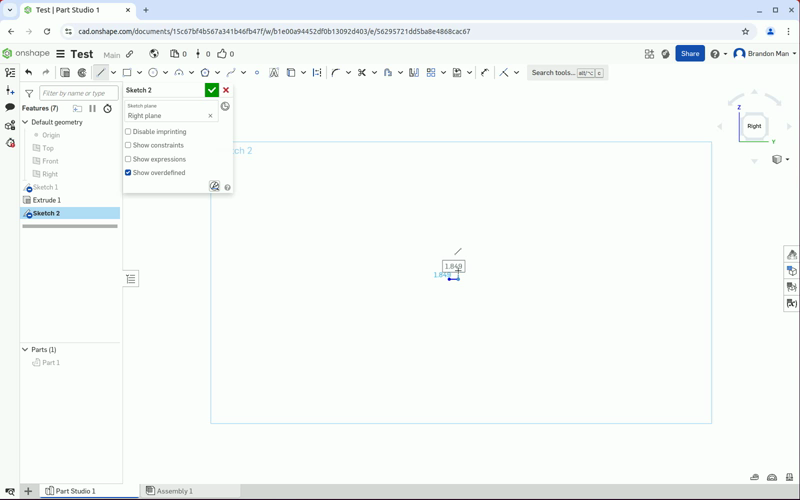
click(458, 270)
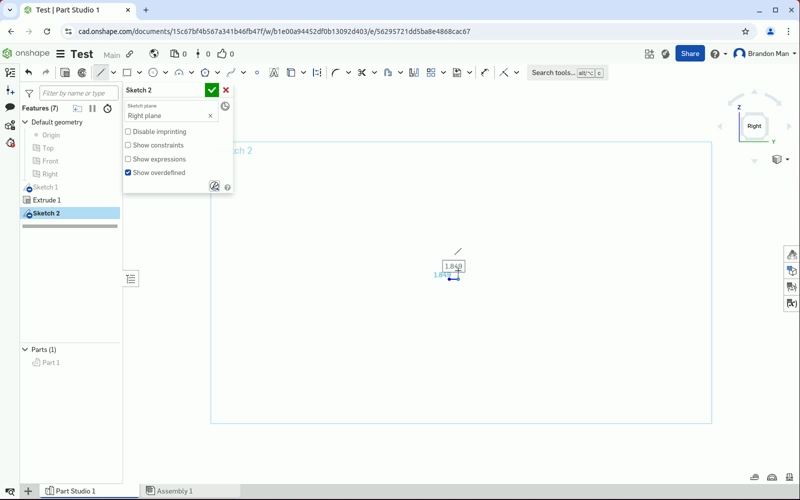
key_up(shift)
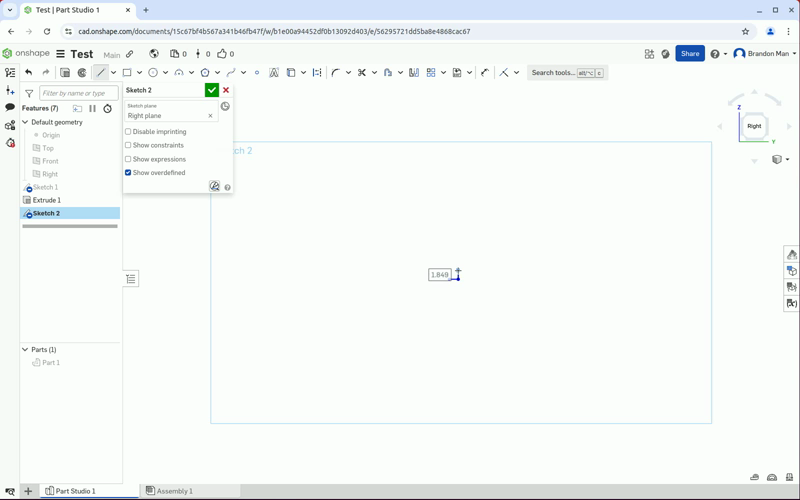
key_down(shift)
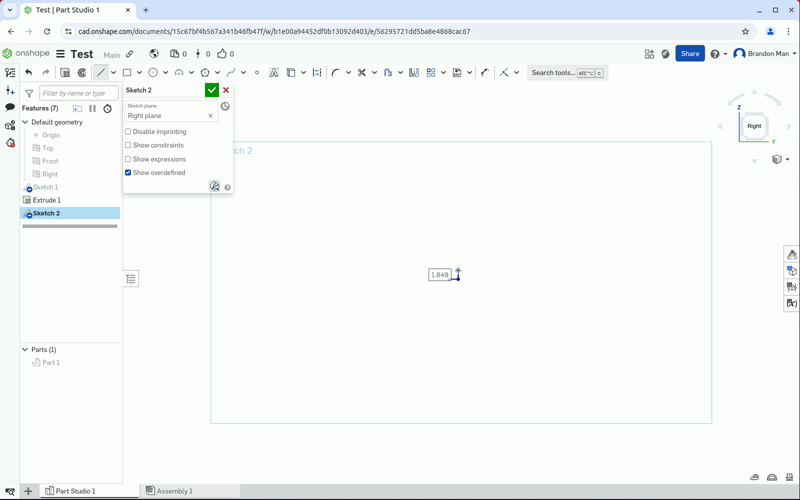
mouse_move(488, 270)
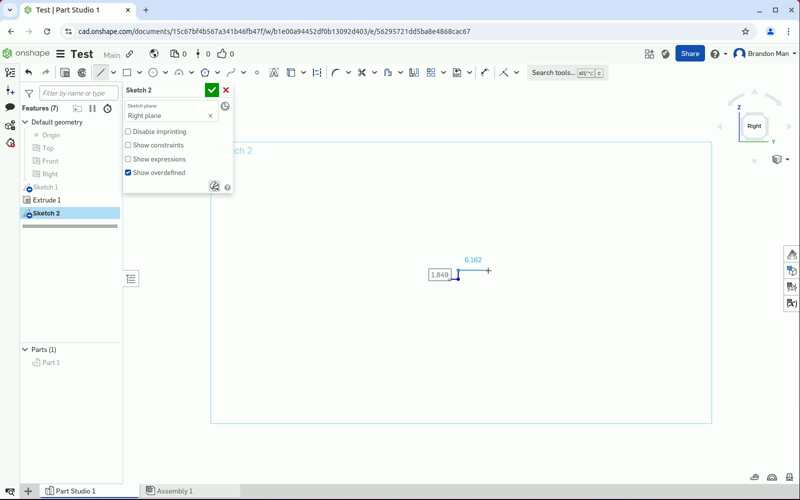
mouse_move(449, 270)
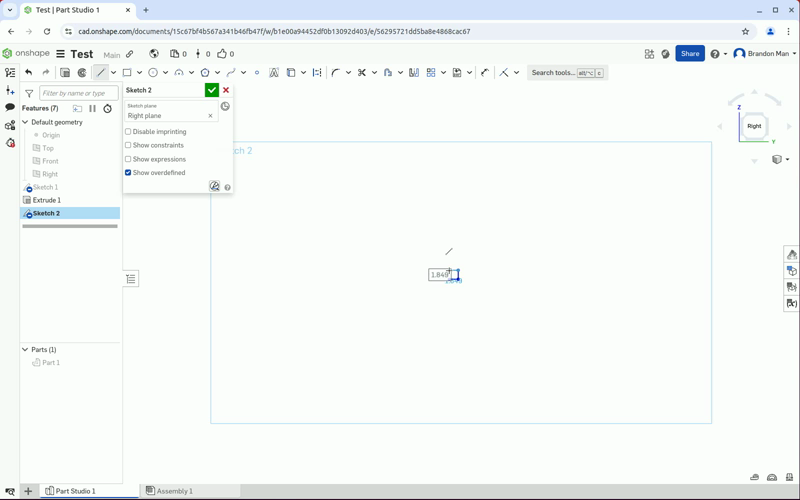
click(449, 270)
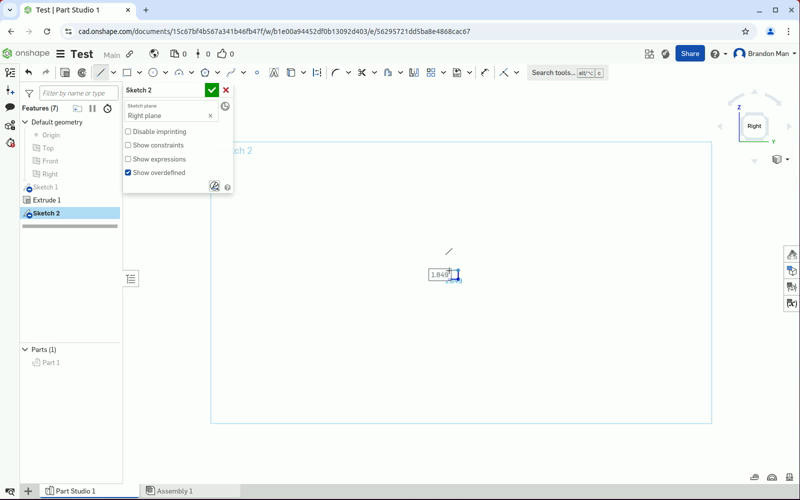
key_up(shift)
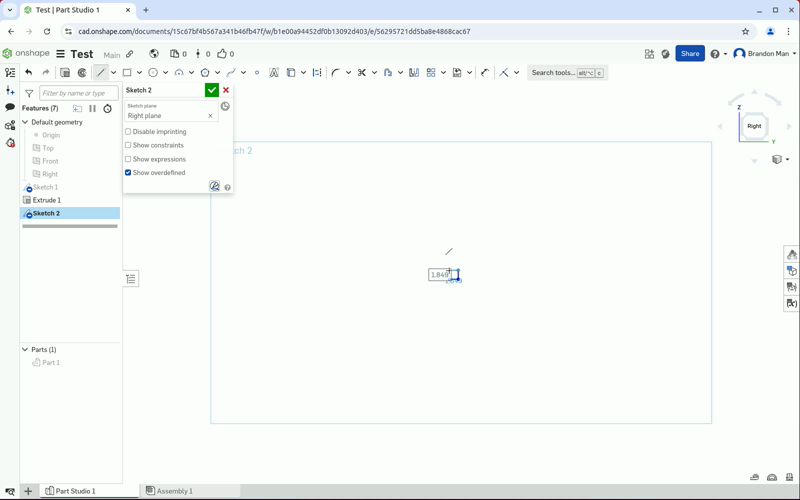
mouse_move(479, 270)
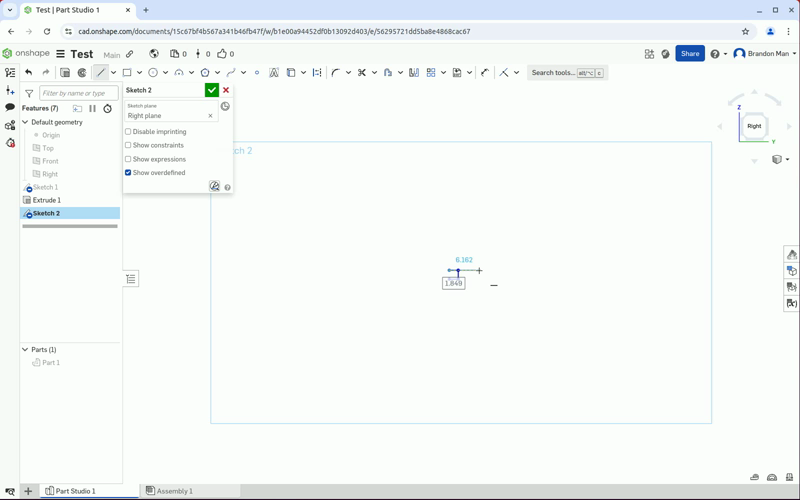
key_down(shift)
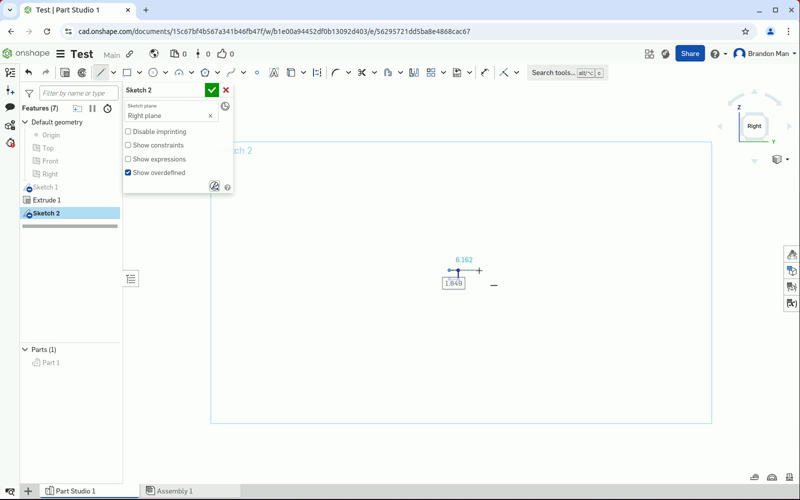
mouse_move(449, 279)
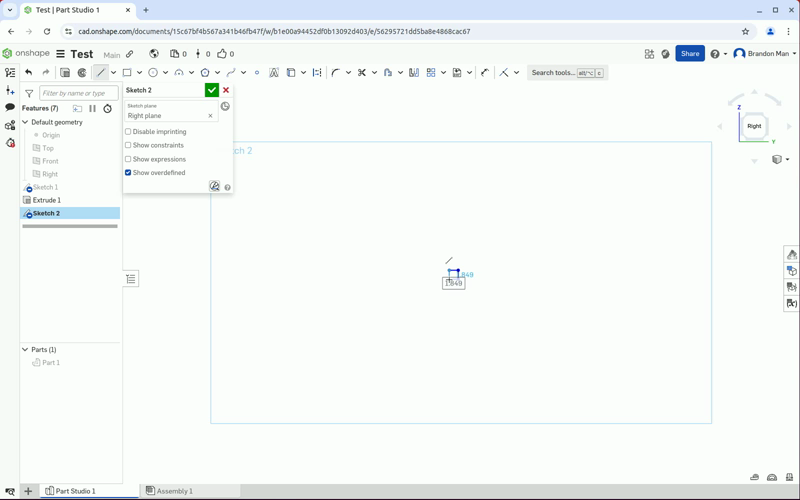
key_up(shift)
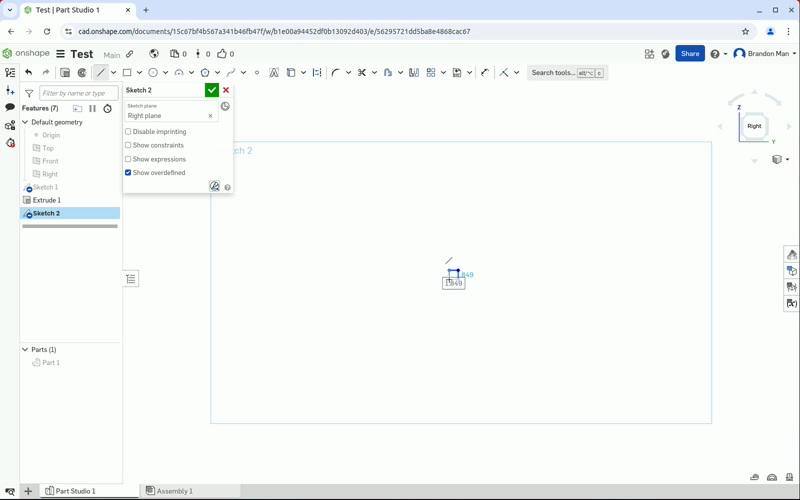
click(449, 279)
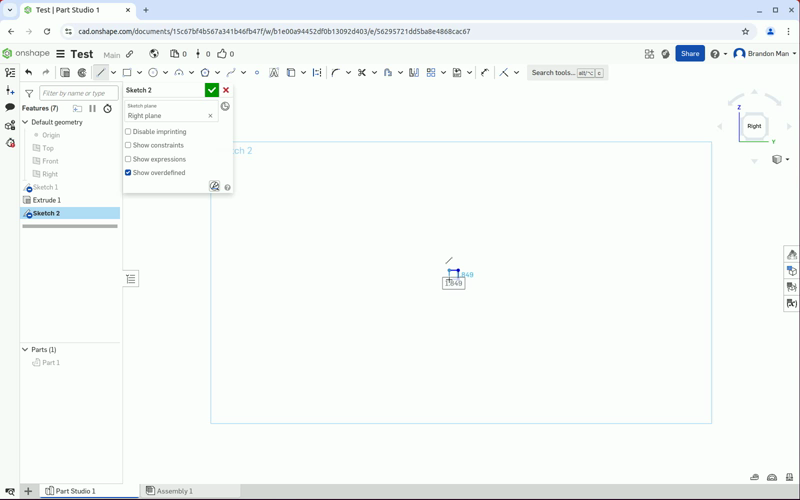
key(esc)
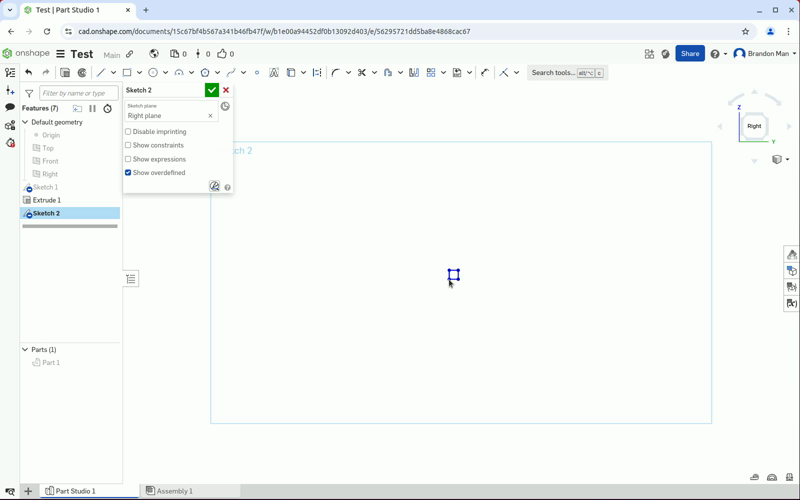
mouse_move(454, 272)
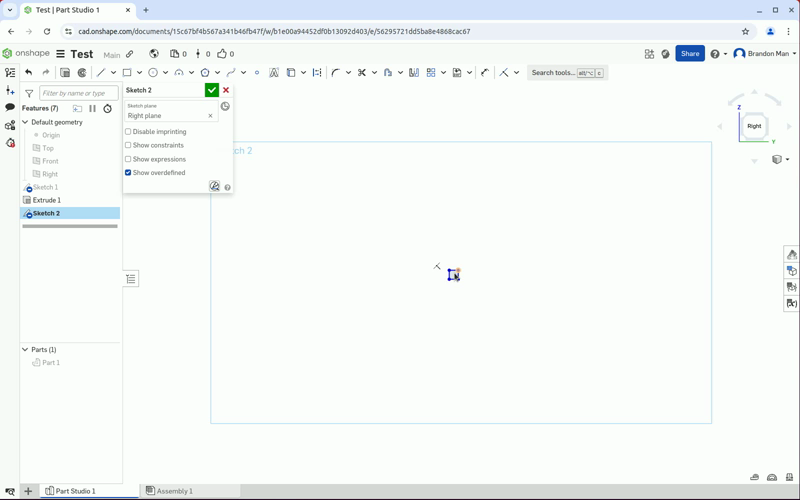
scroll(6)
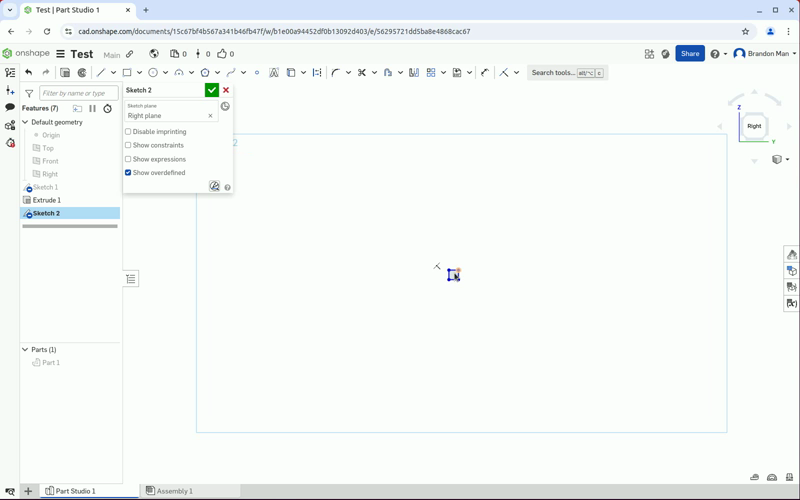
scroll(6)
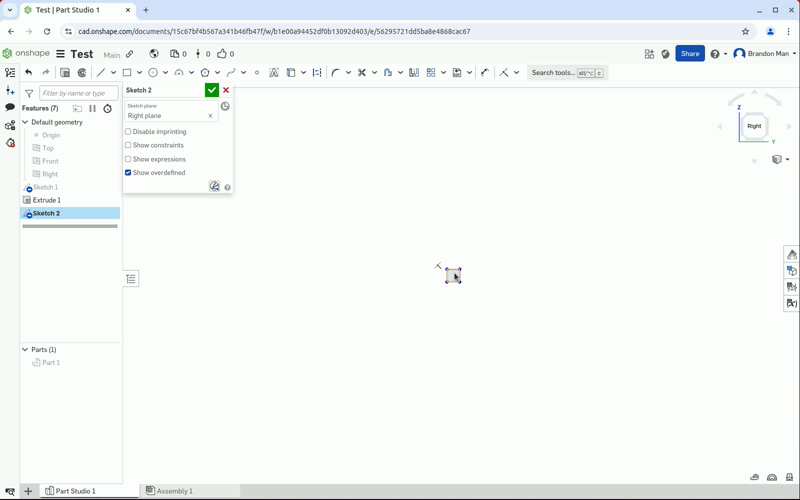
scroll(6)
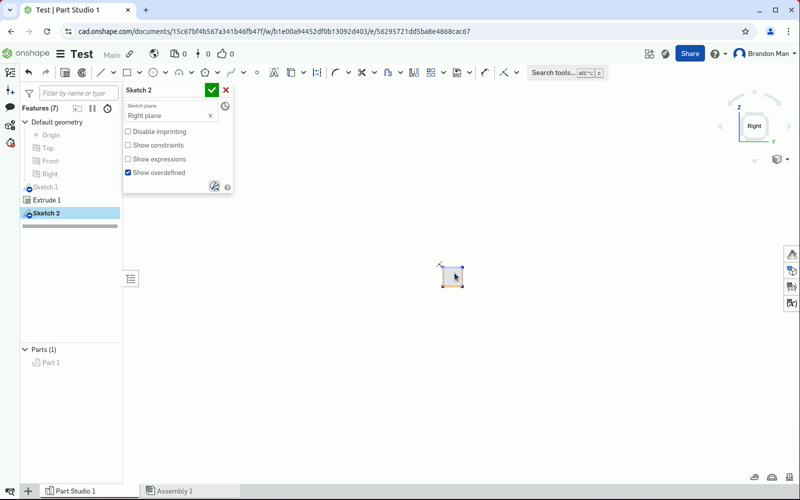
scroll(6)
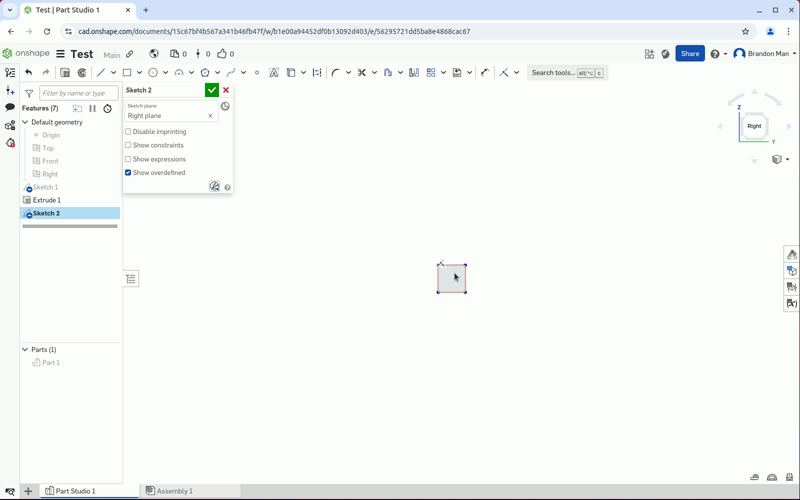
scroll(6)
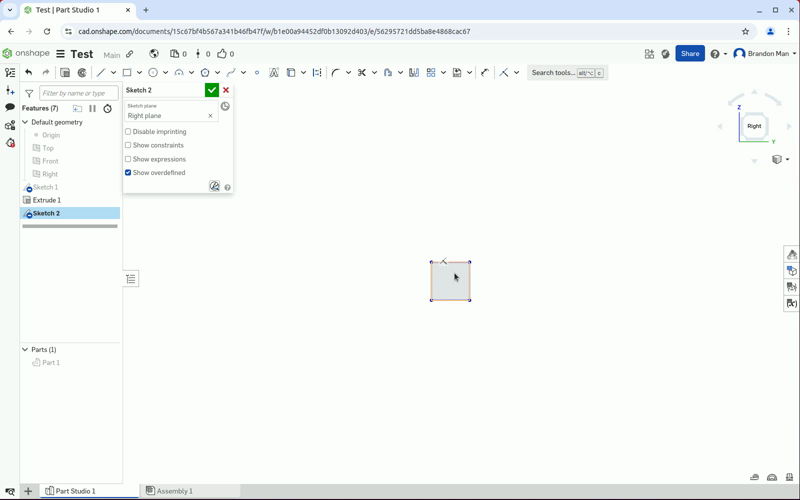
scroll(6)
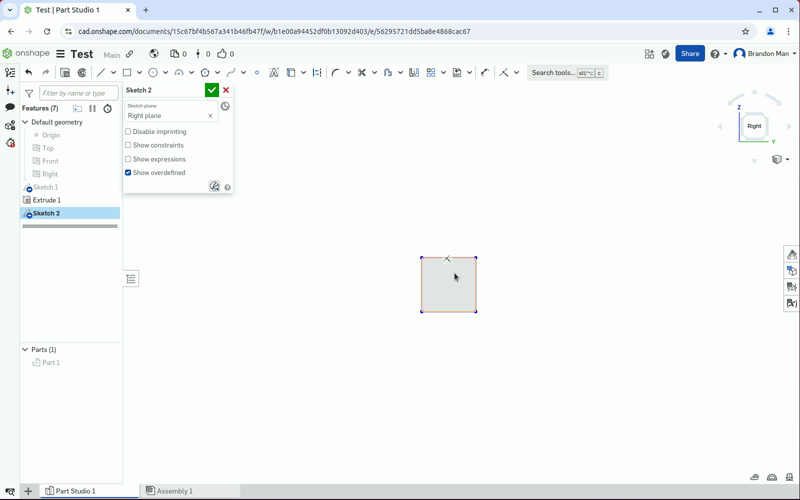
scroll(6)
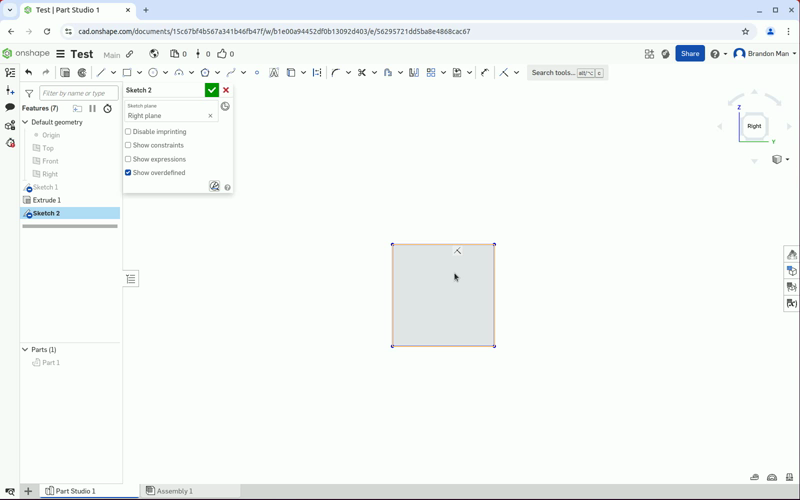
click(454, 272)
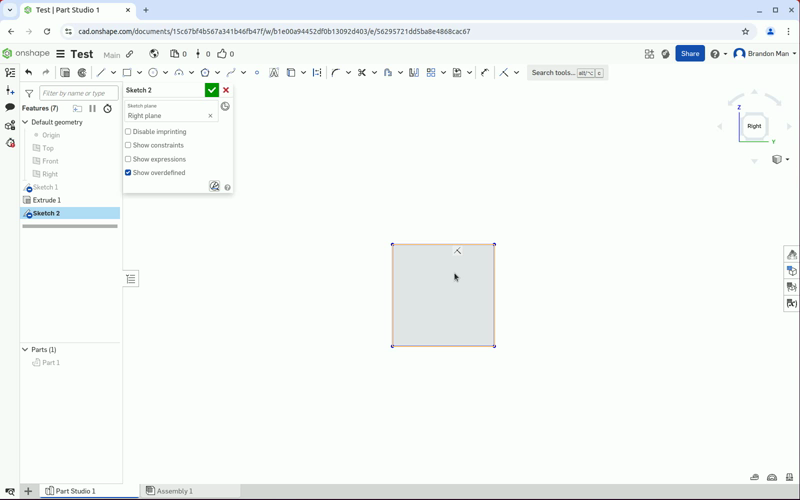
scroll(-6)
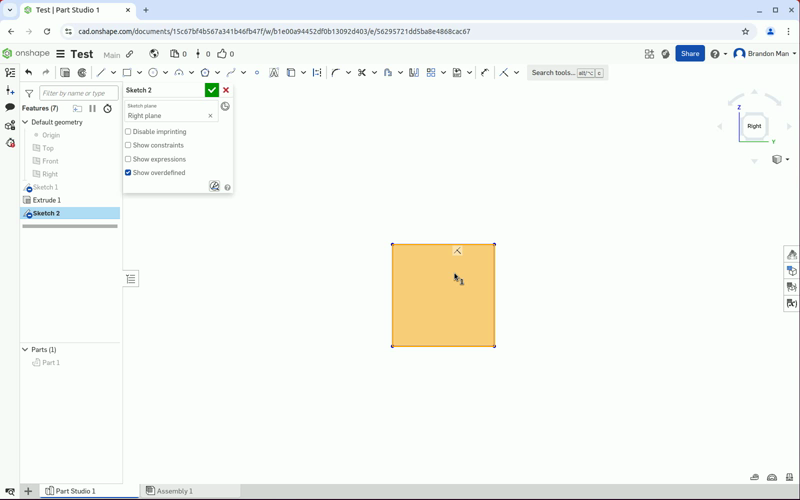
scroll(-6)
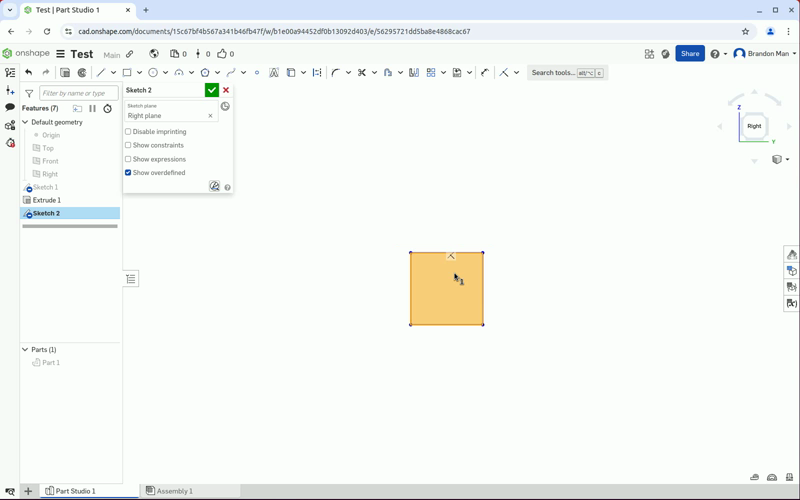
scroll(-6)
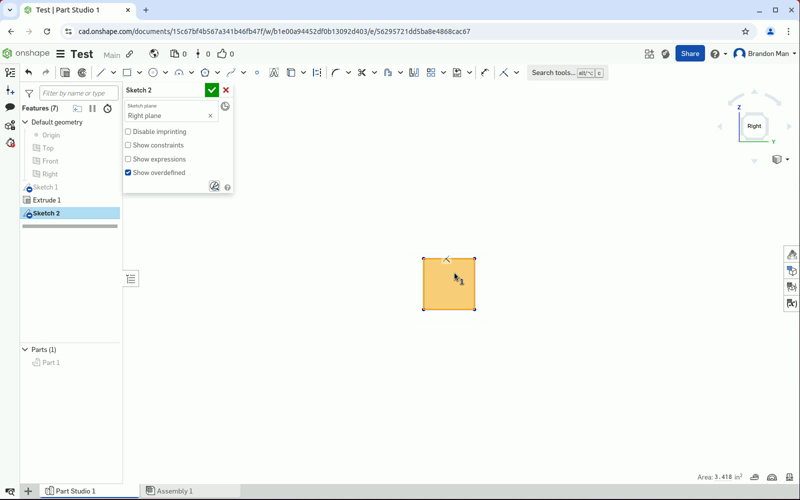
scroll(-6)
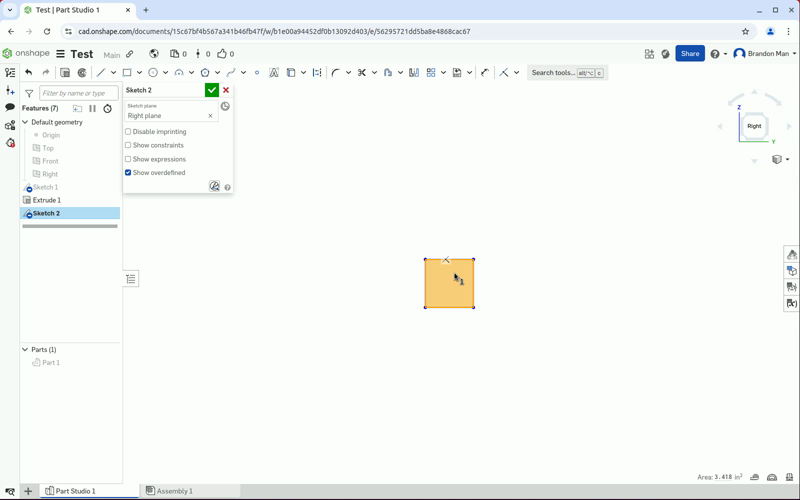
scroll(-6)
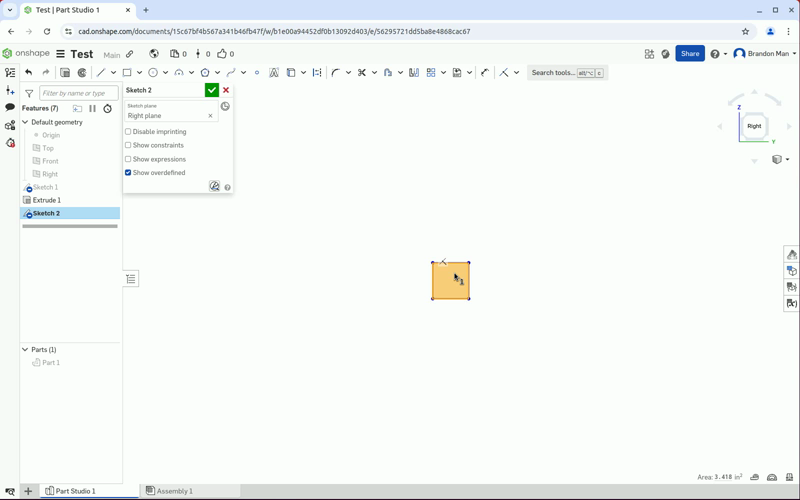
scroll(-6)
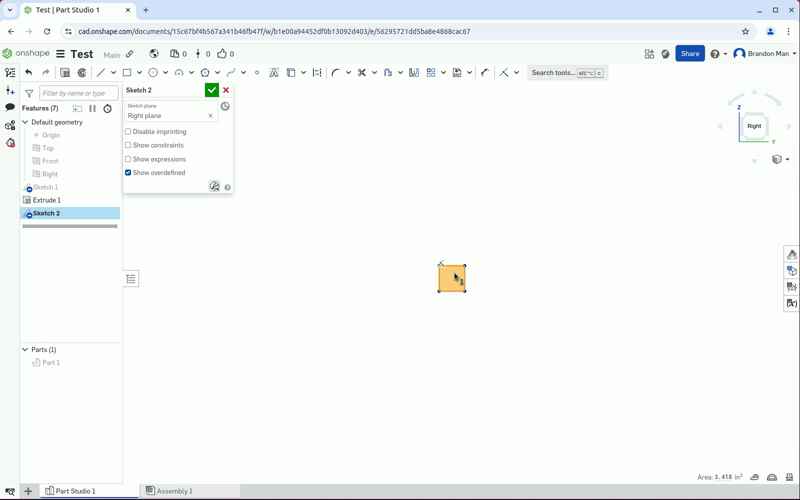
scroll(-6)
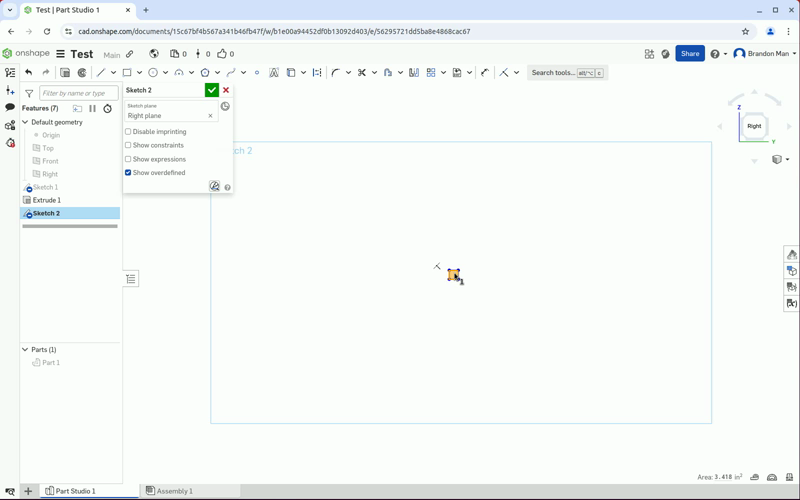
mouse_move(73, 352)
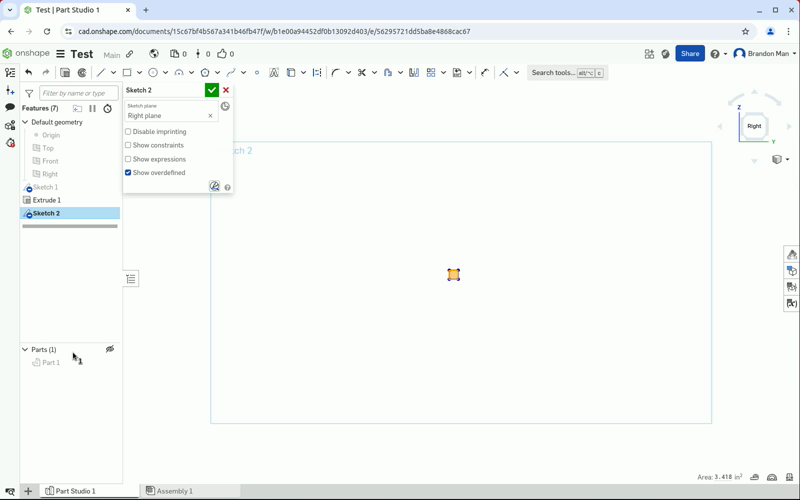
key(shift+y)
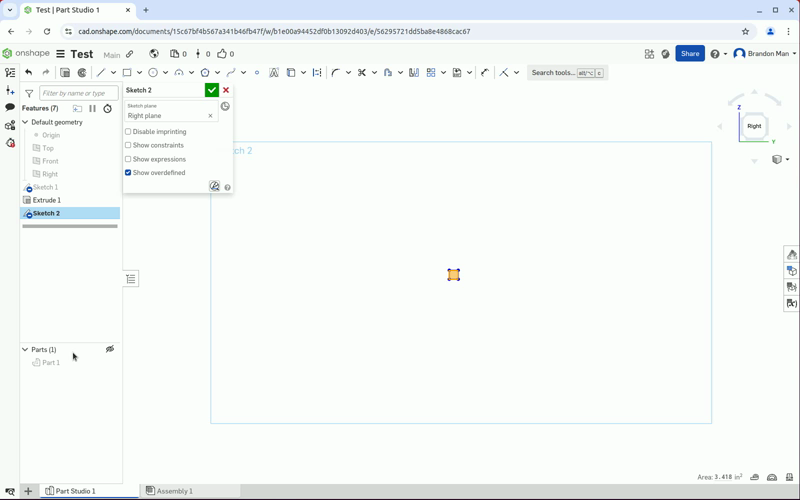
key(shift+e)
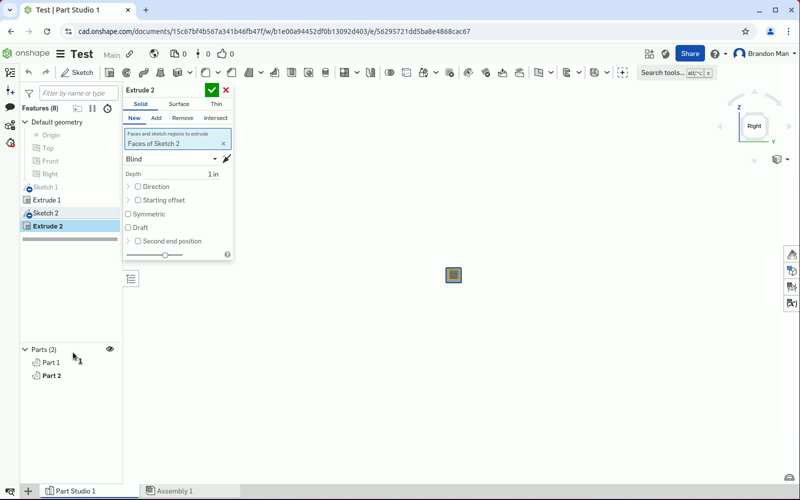
mouse_move(143, 106)
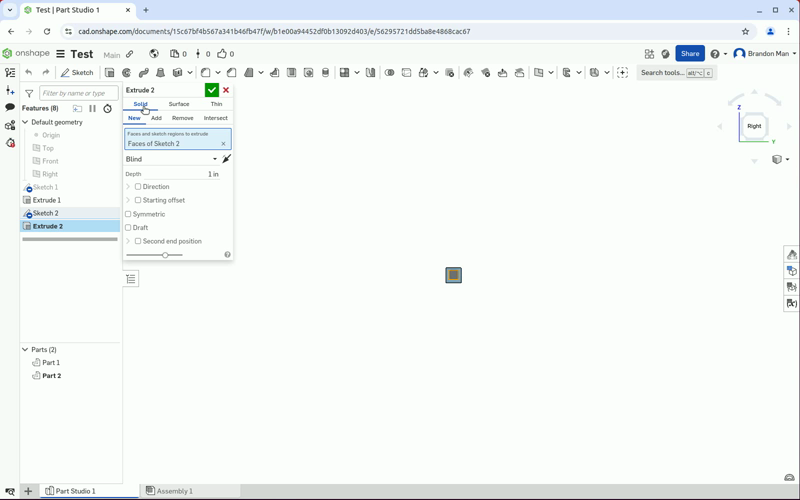
click(143, 106)
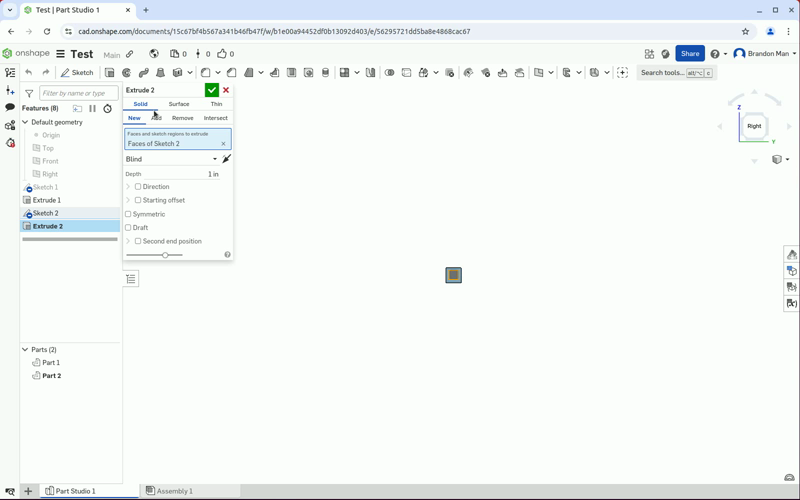
mouse_move(186, 120)
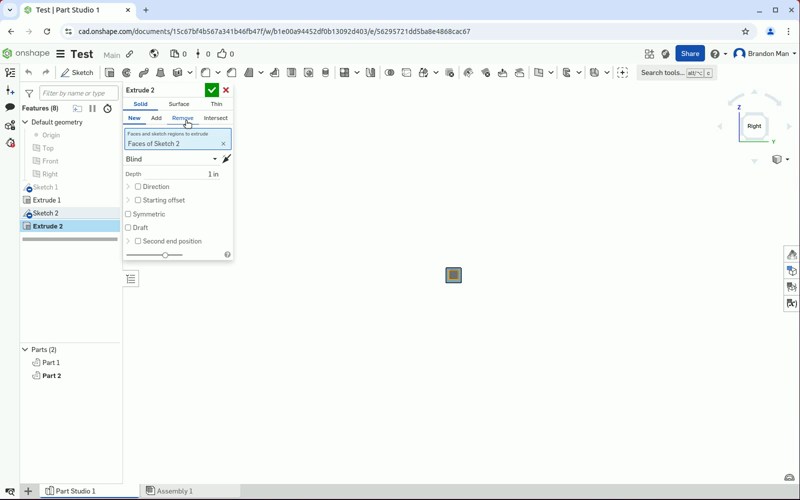
click(186, 120)
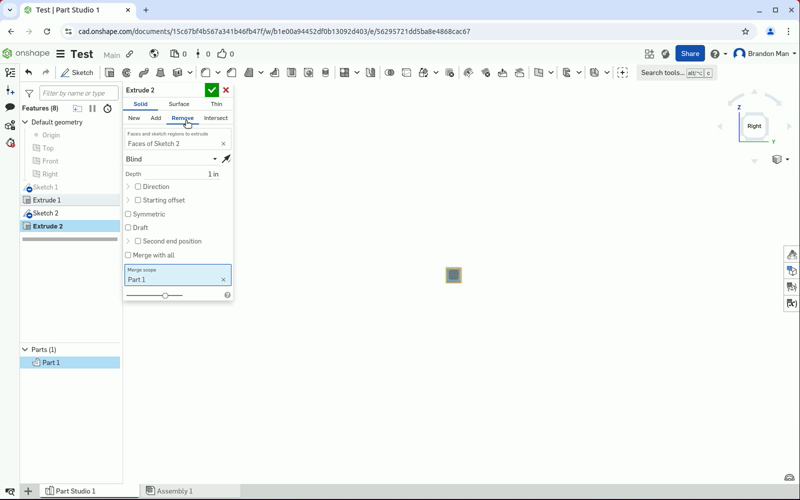
key(tab, 4)
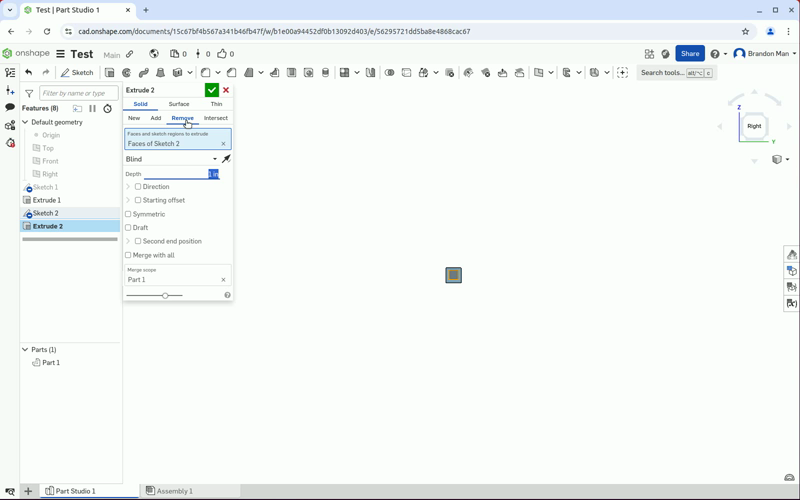
text(30.811)
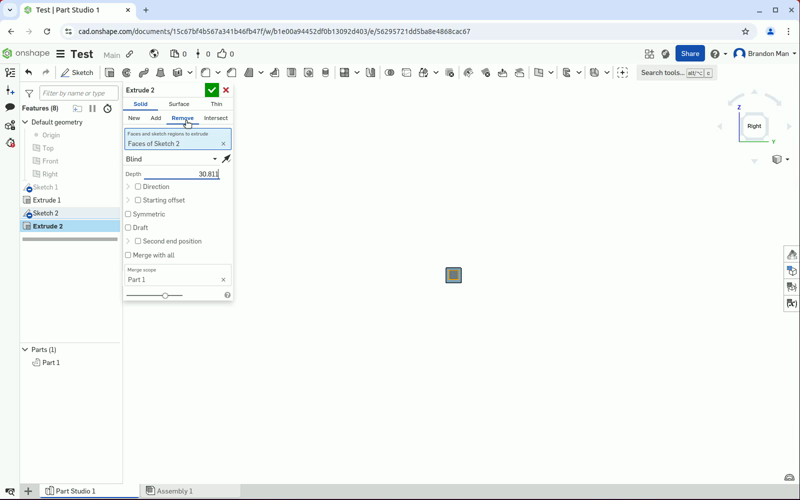
key(tab, 6)
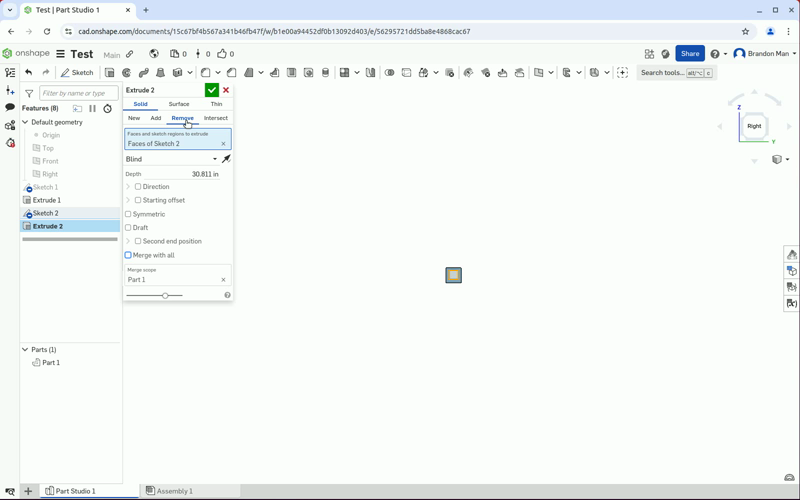
key(space)
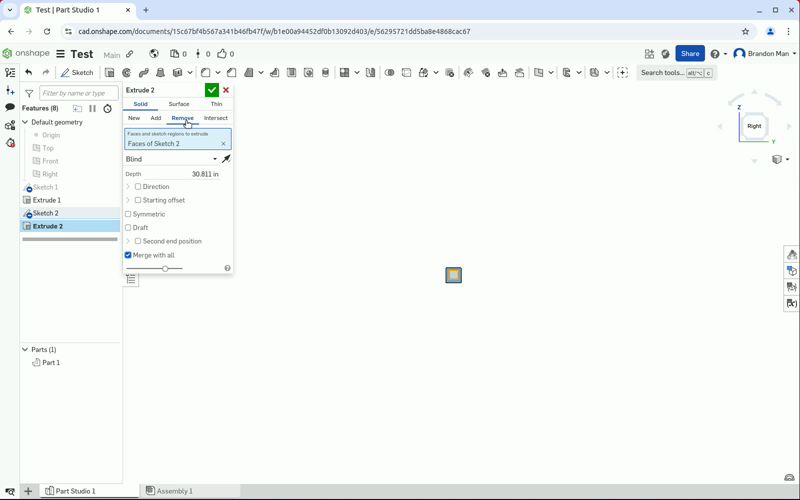
key(enter)
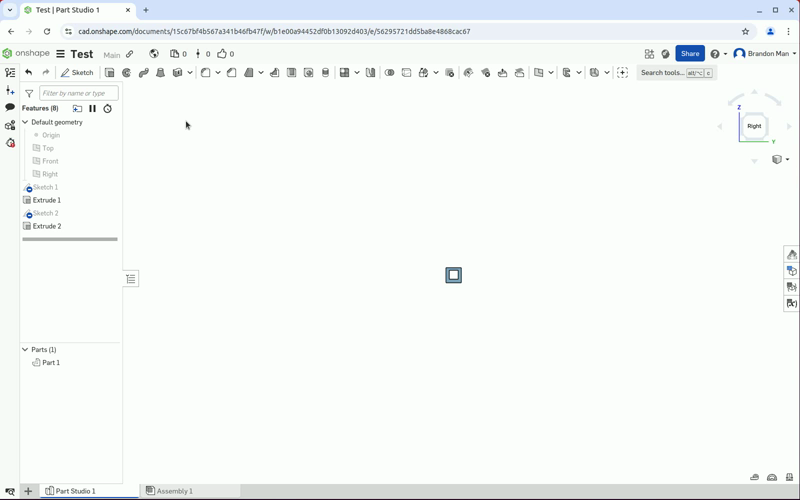
key(shift+h)
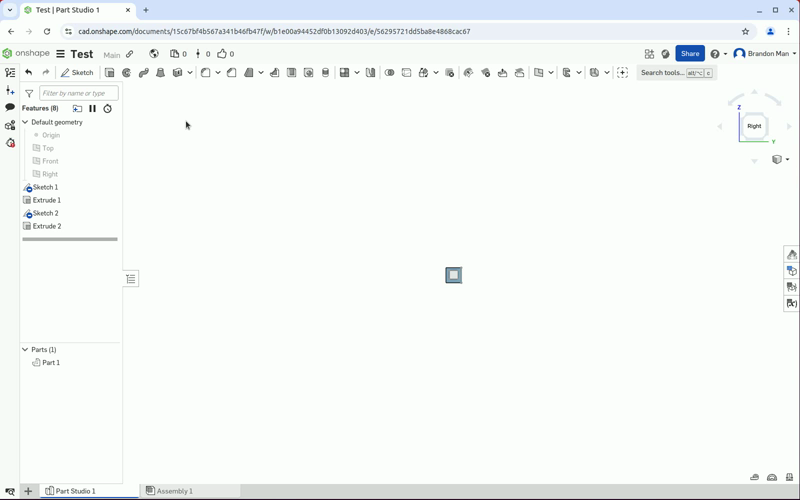
key(shift+h)
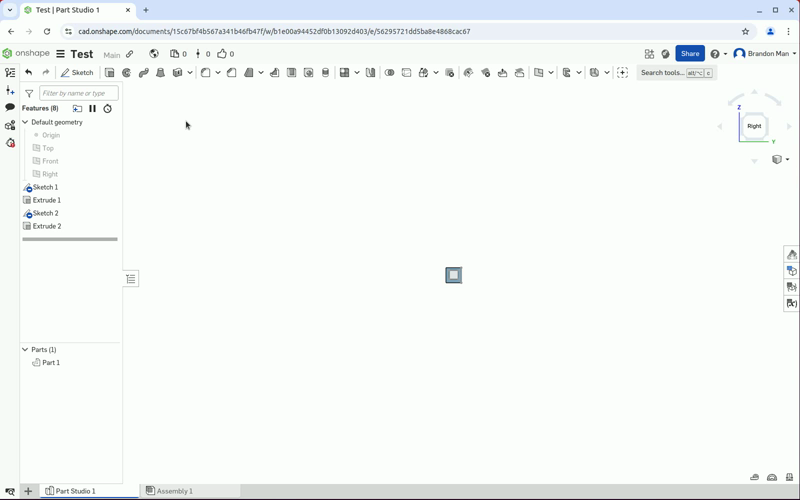
key(shift+7)
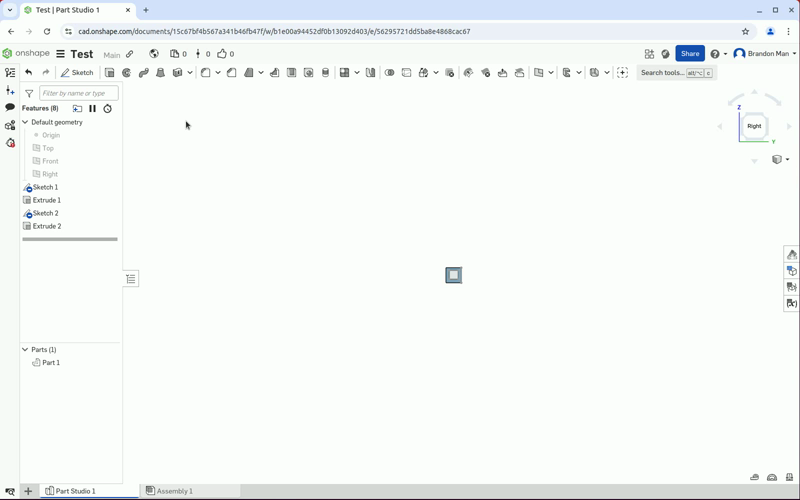
key(right, 2)
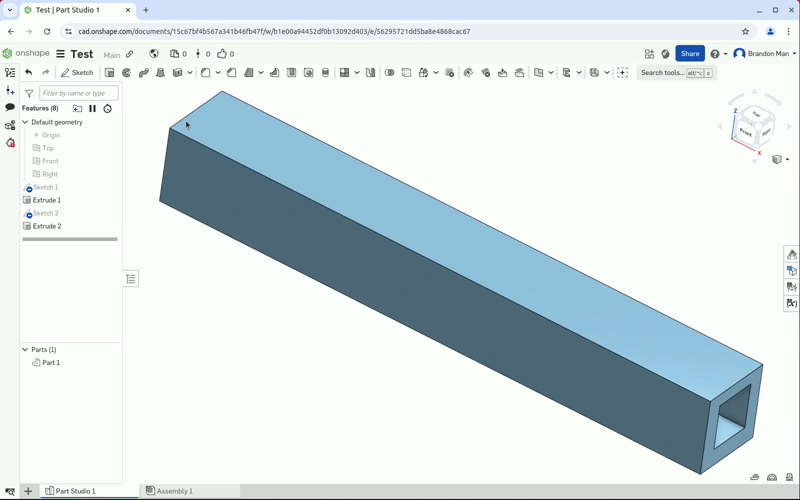
key(down, 2)
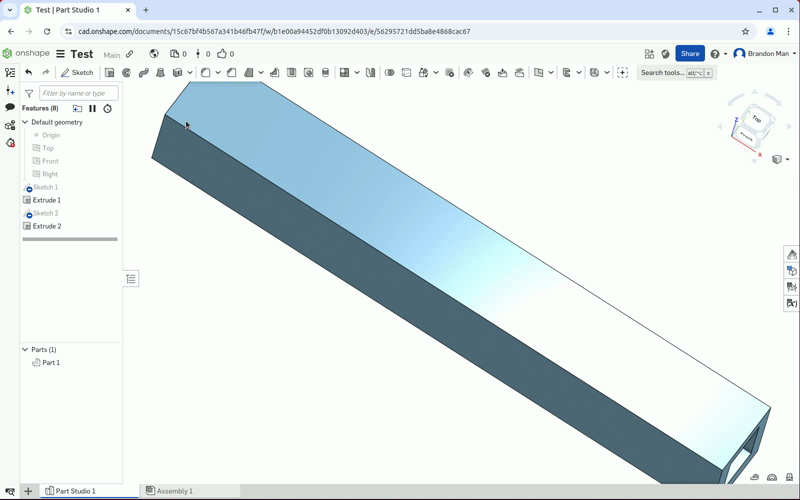
key(up, 2)
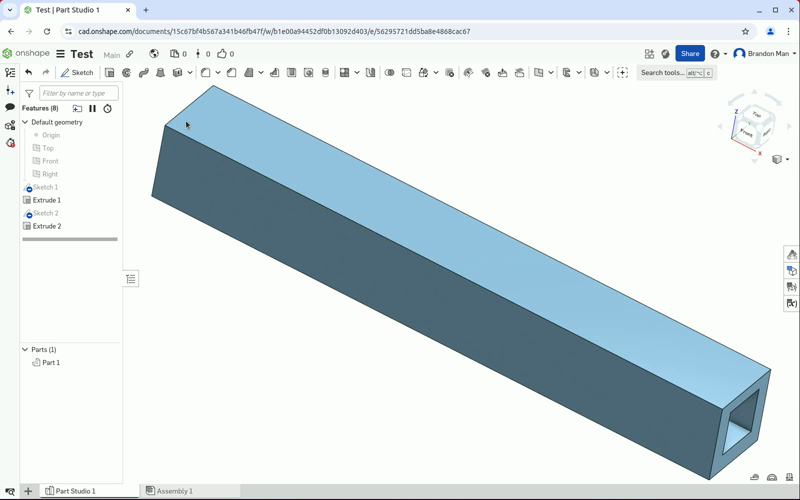
key(left, 2)
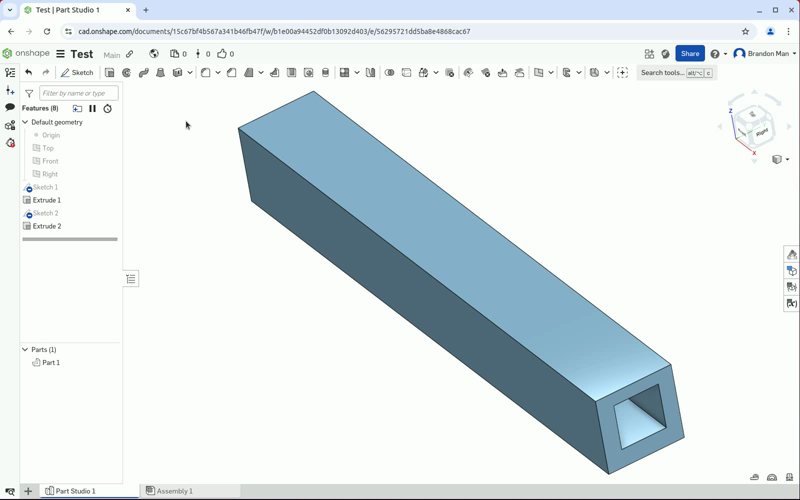
mouse_move(73, 189)
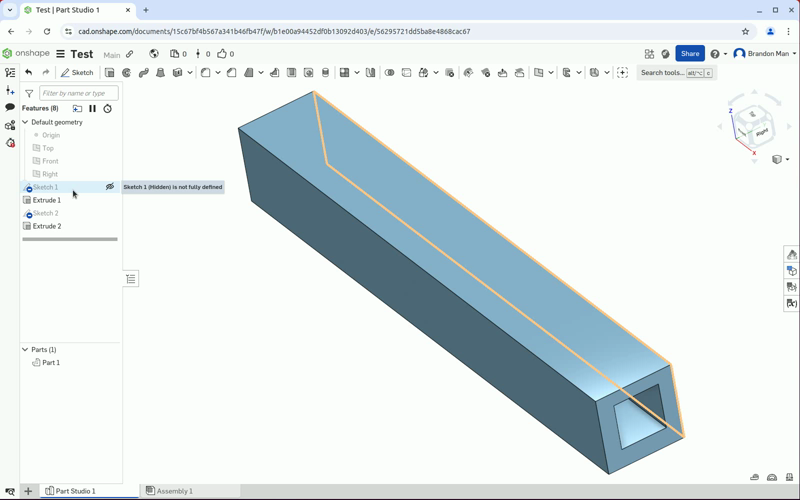
click(73, 189)